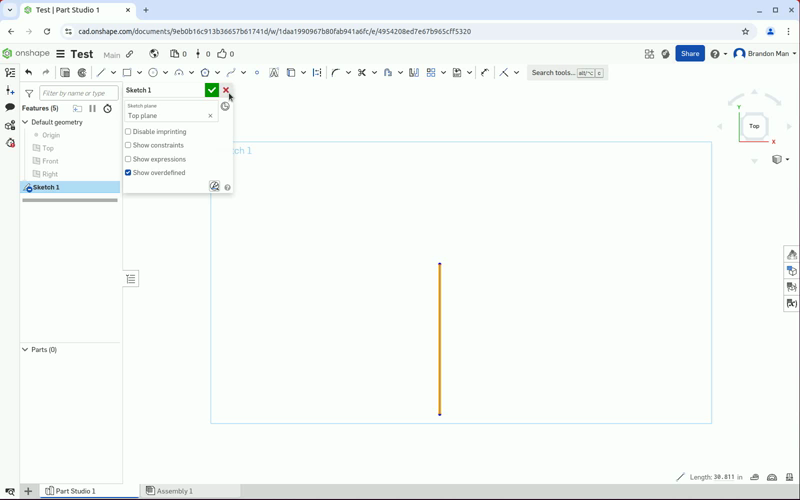
key(shift+h)
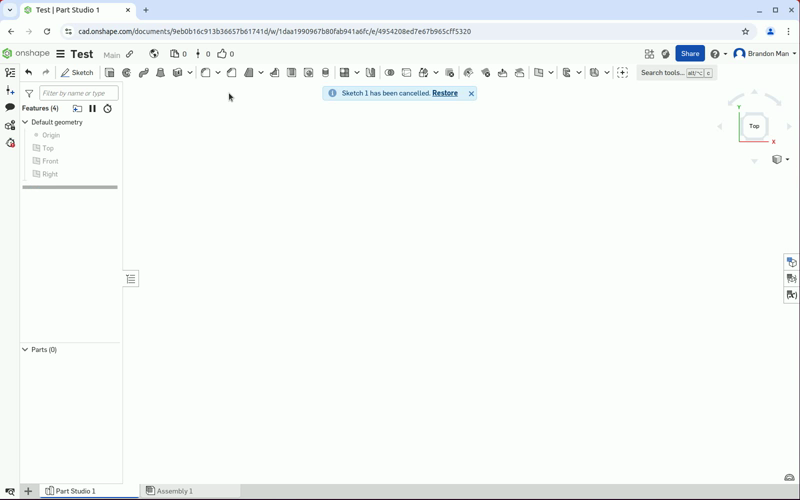
mouse_move(73, 352)
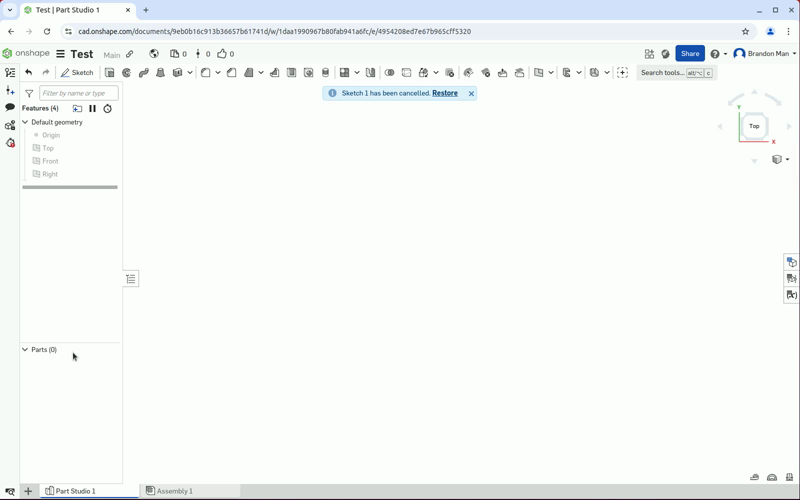
key(y)
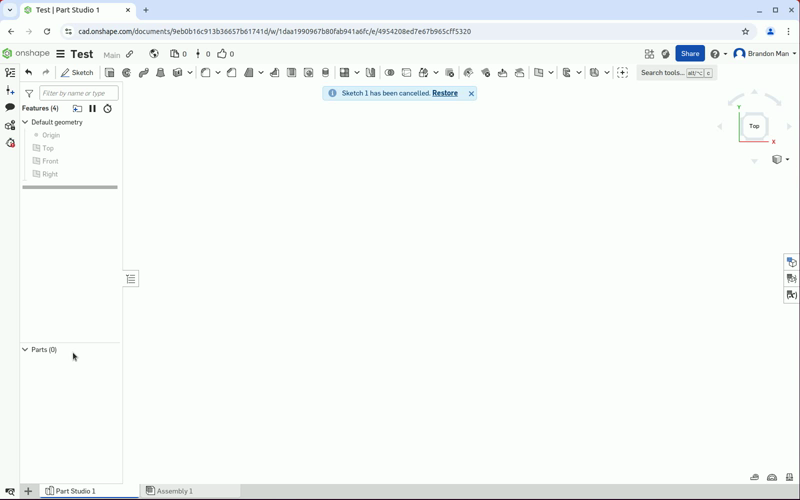
key(shift+p)
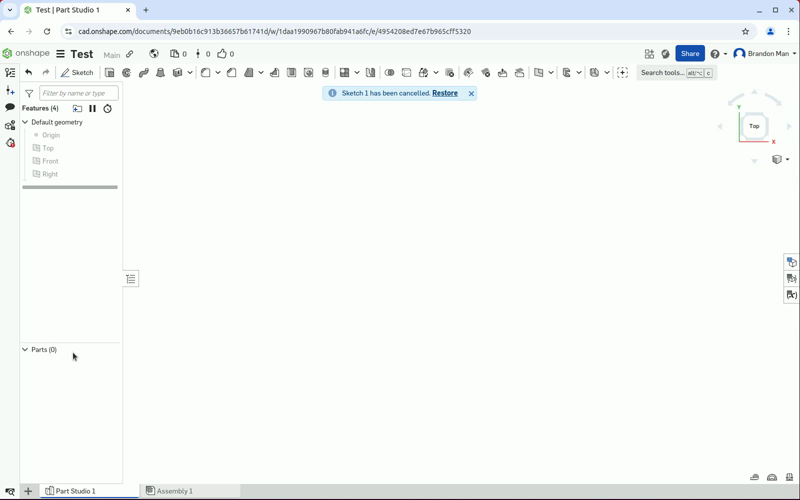
key(space)
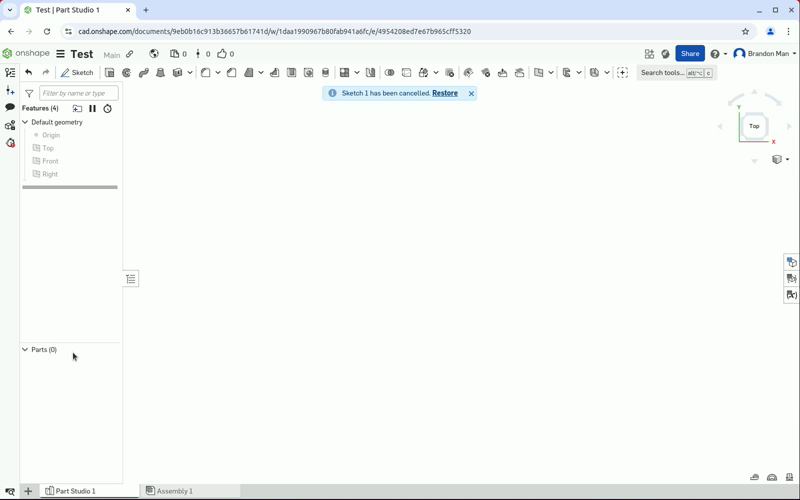
key_down(shift)
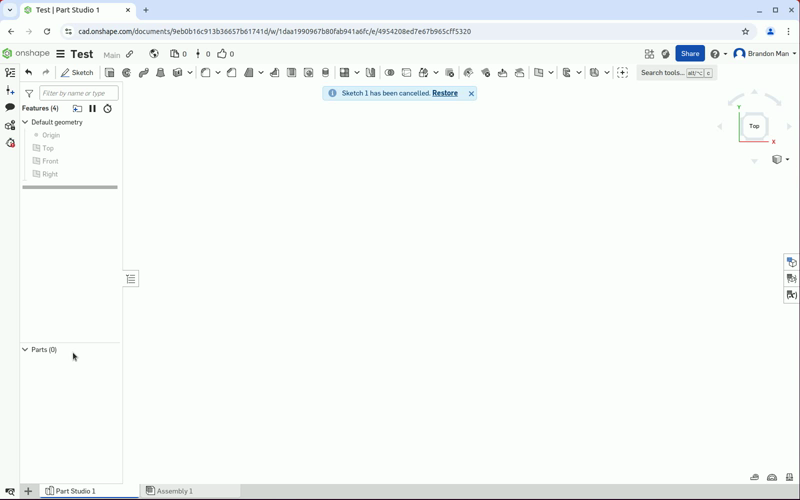
key(up)
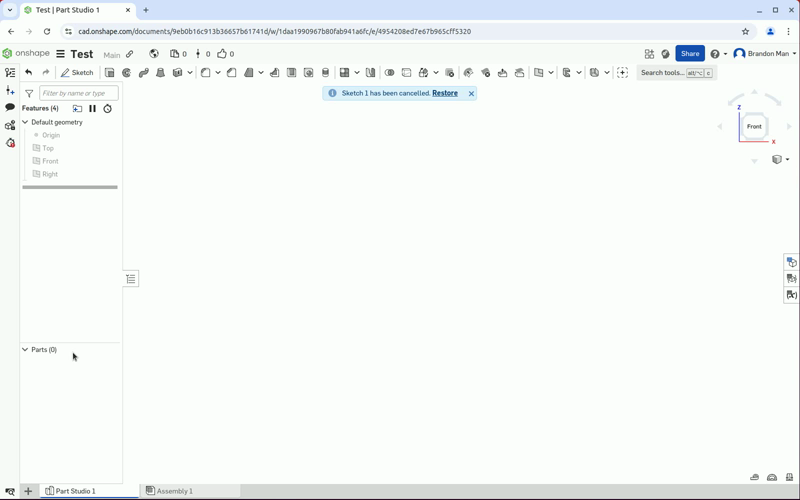
key_up(shift)
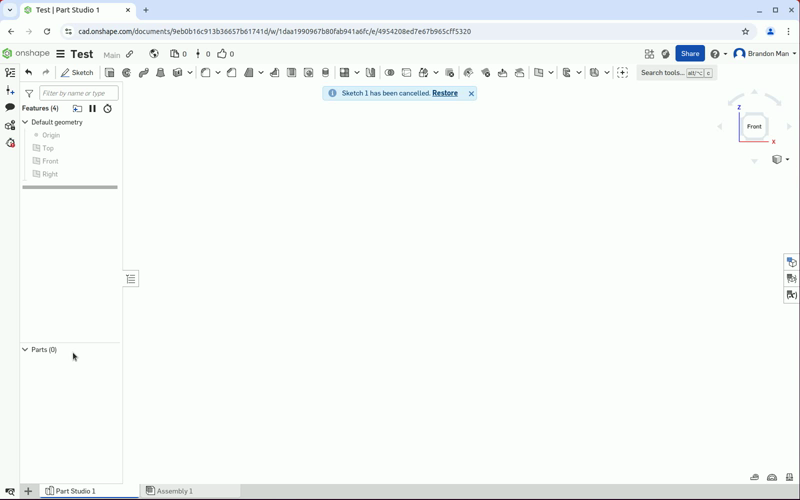
key(space)
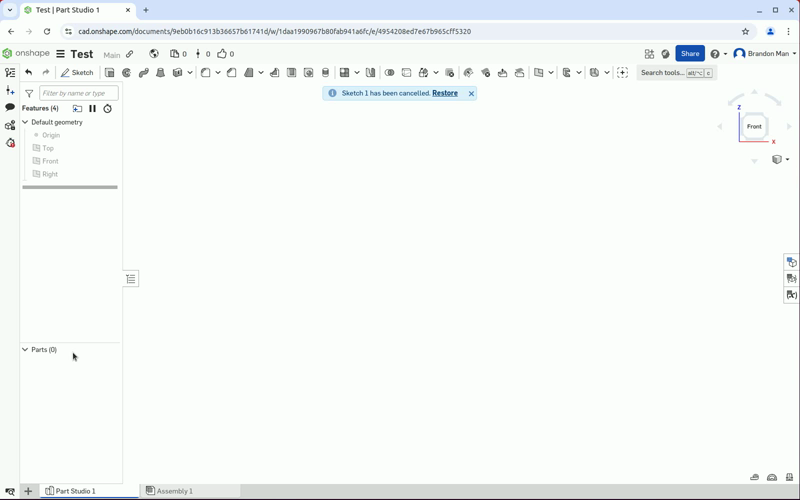
key_down(shift)
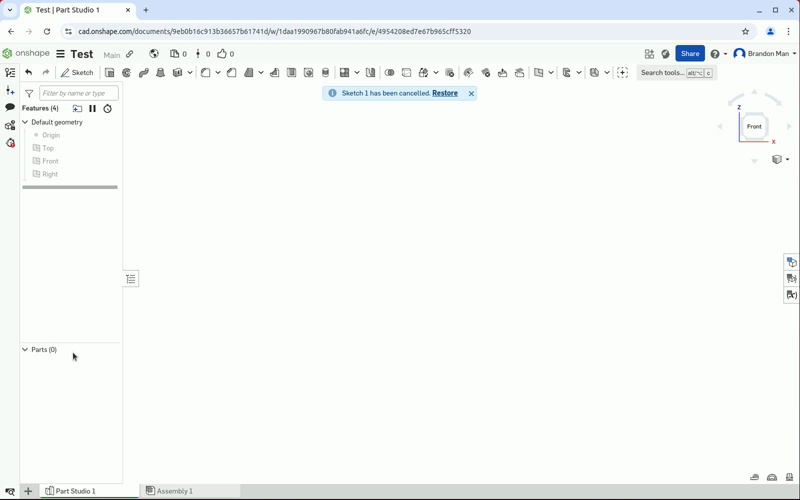
key(left)
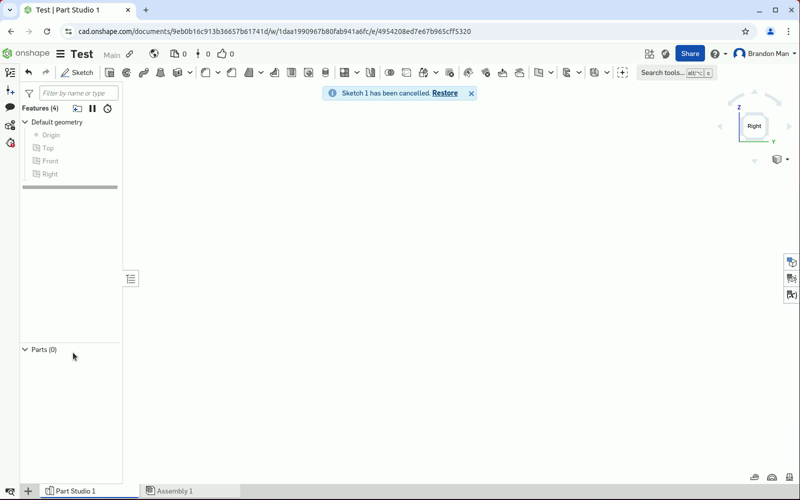
key_up(shift)
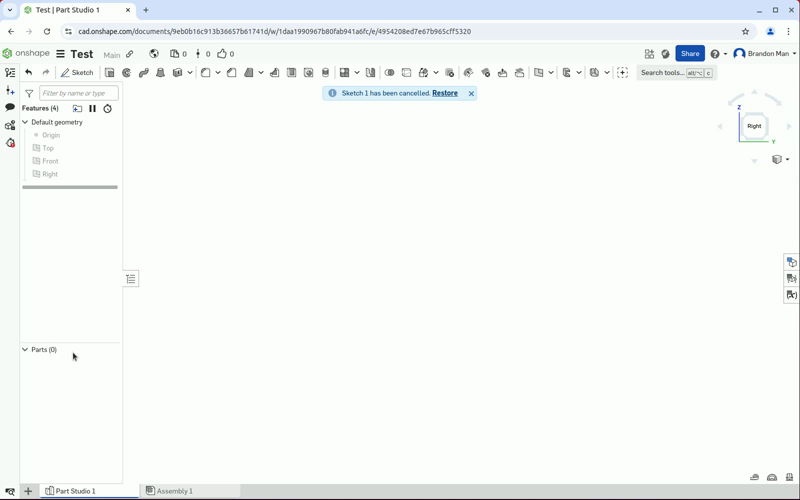
mouse_move(73, 352)
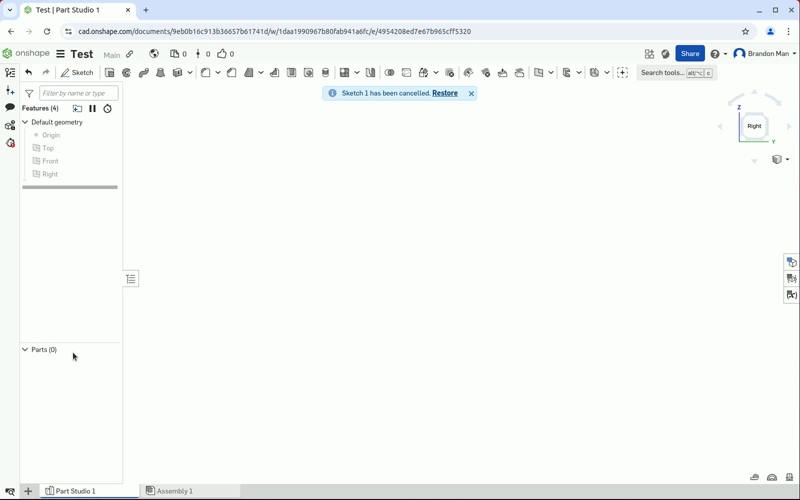
key(shift+y)
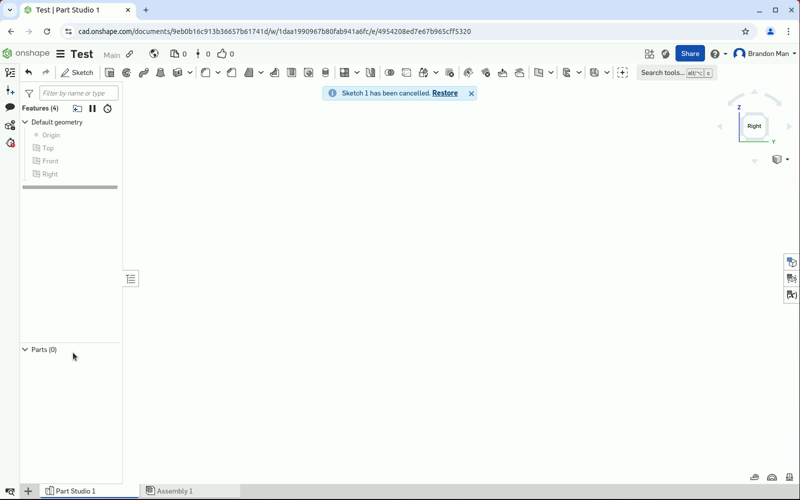
key(shift+s)
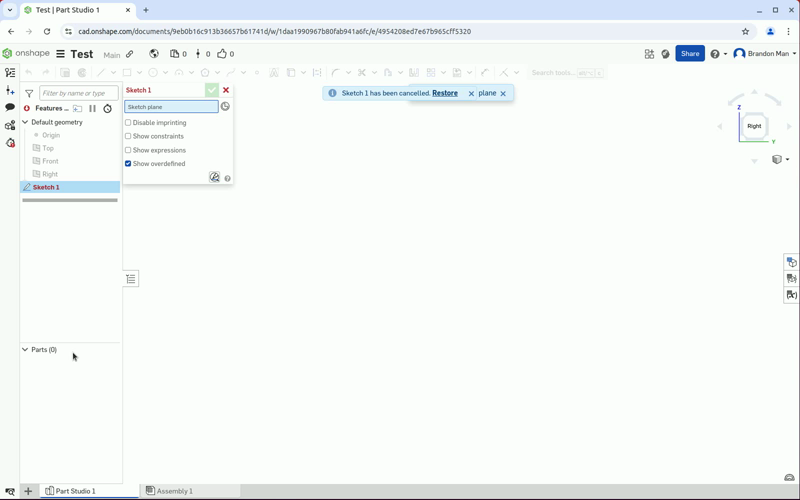
mouse_move(73, 176)
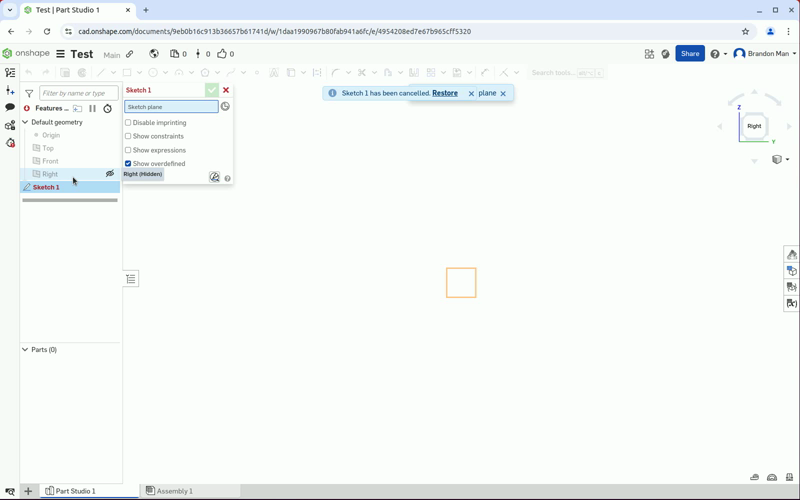
click(73, 176)
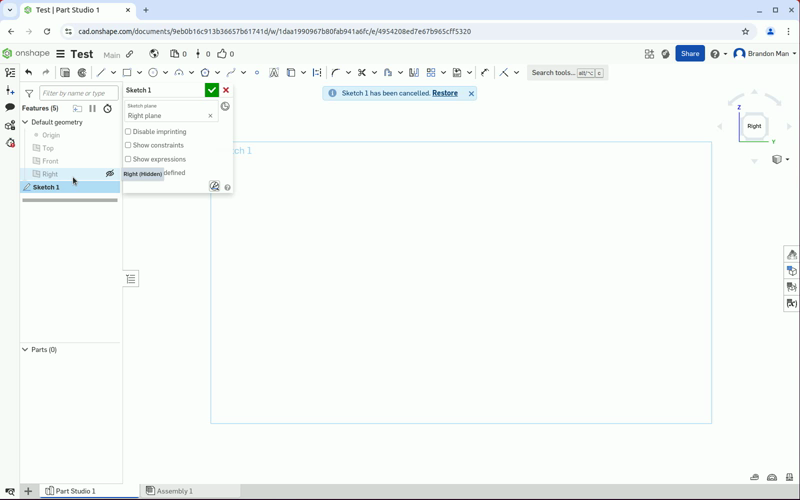
mouse_move(73, 352)
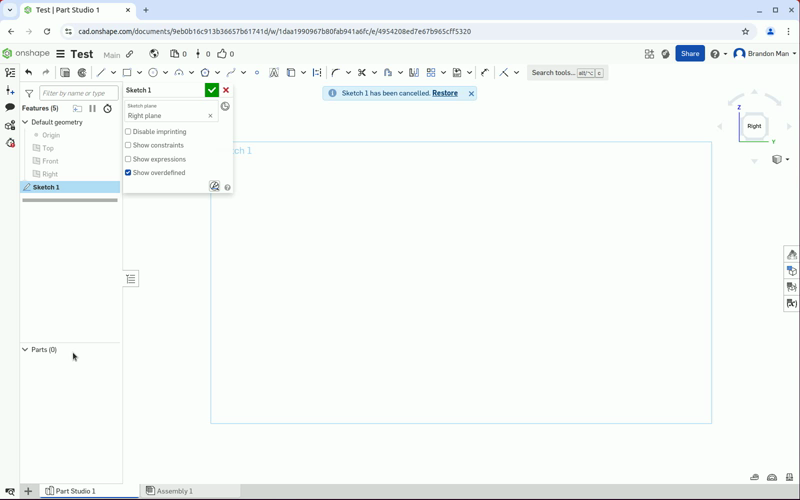
key(y)
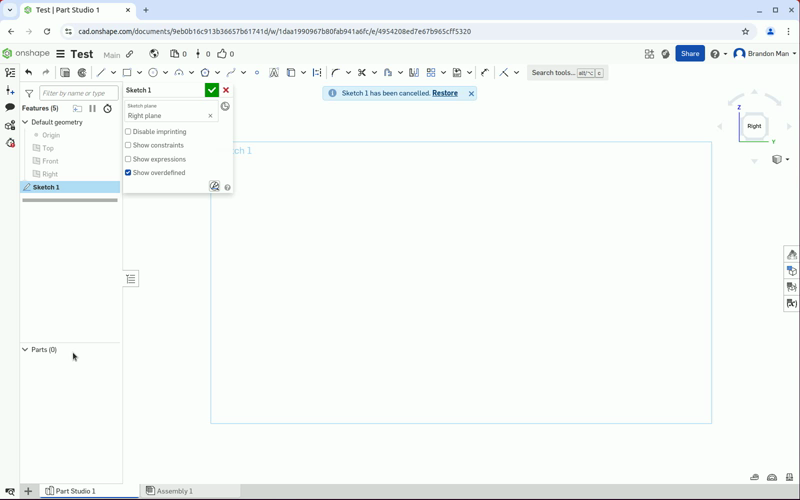
key(a)
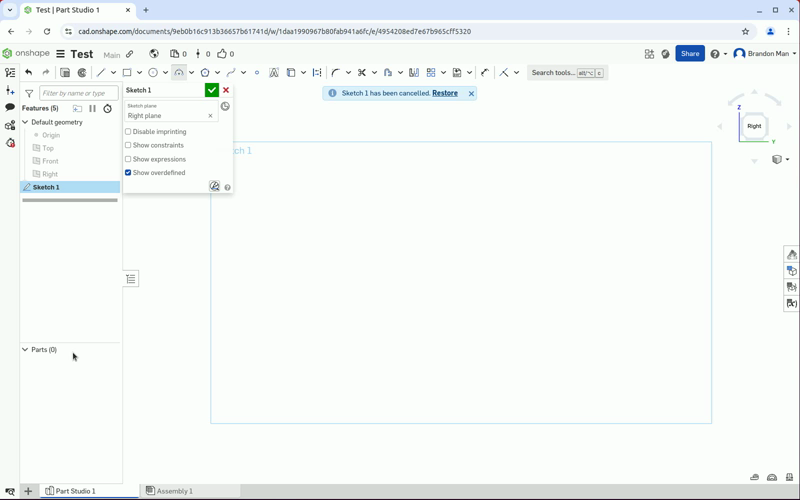
key_down(shift)
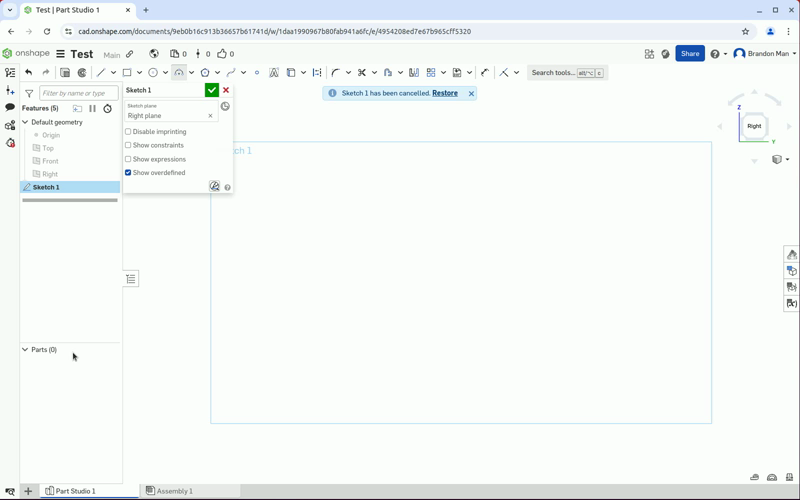
mouse_move(441, 264)
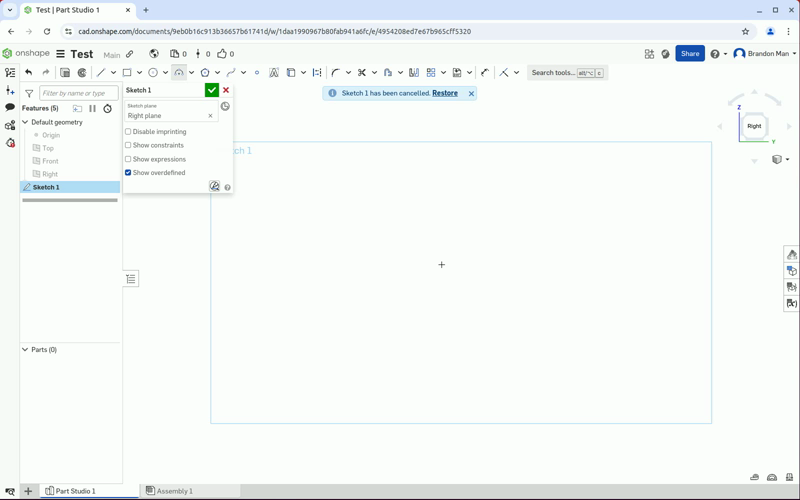
click(441, 264)
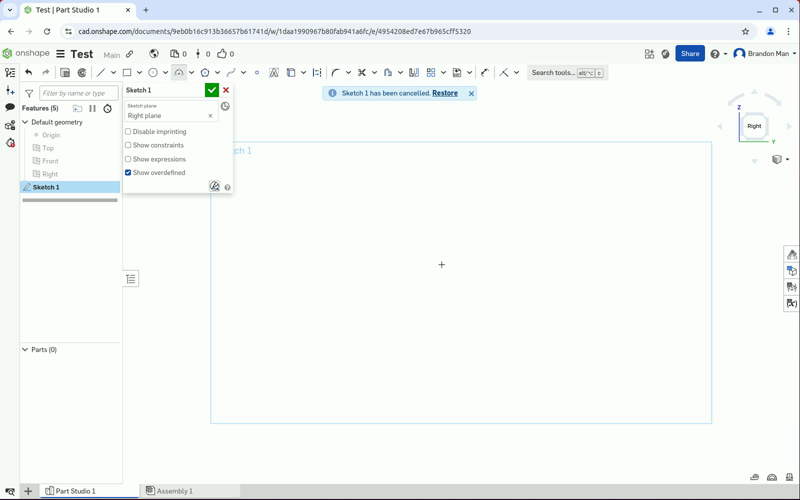
key_up(shift)
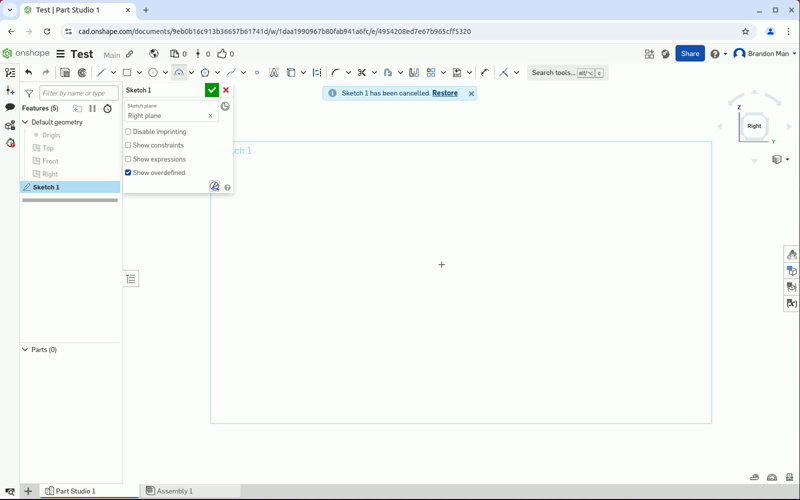
key_down(shift)
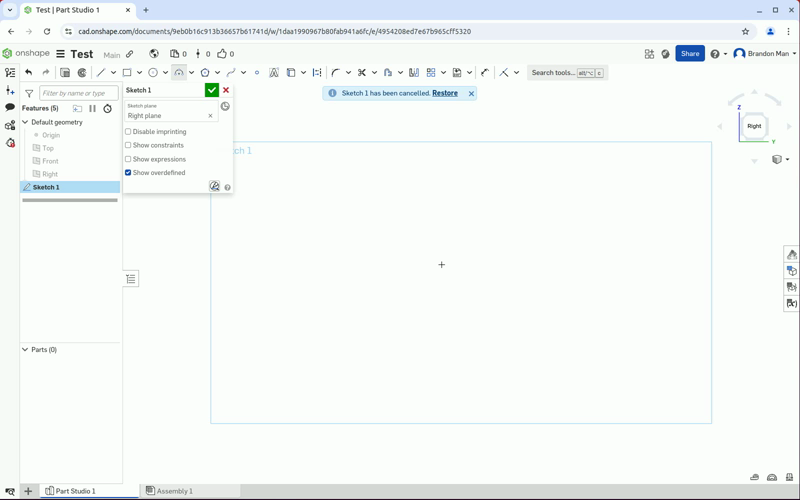
mouse_move(460, 309)
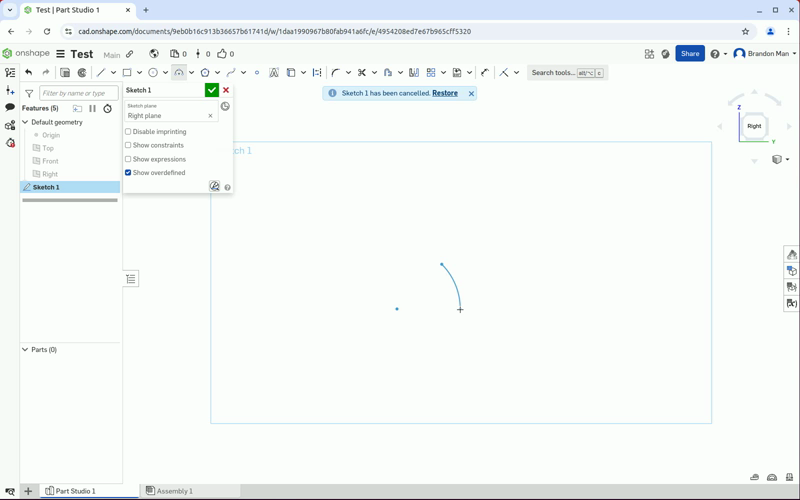
click(460, 309)
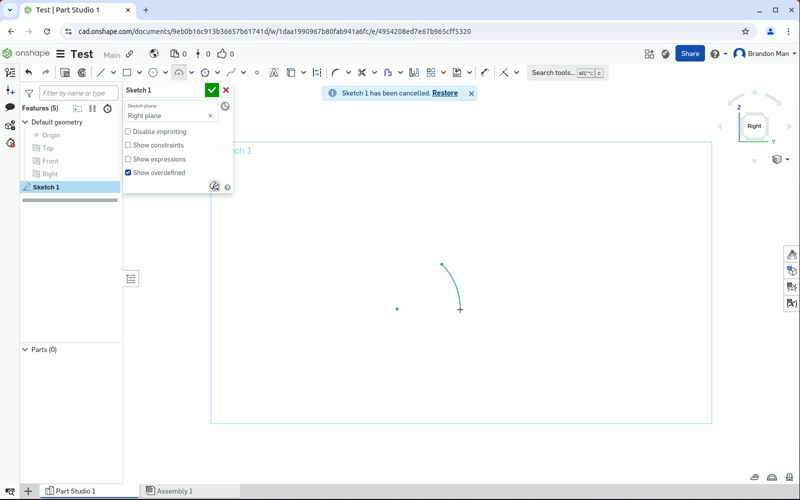
mouse_move(436, 293)
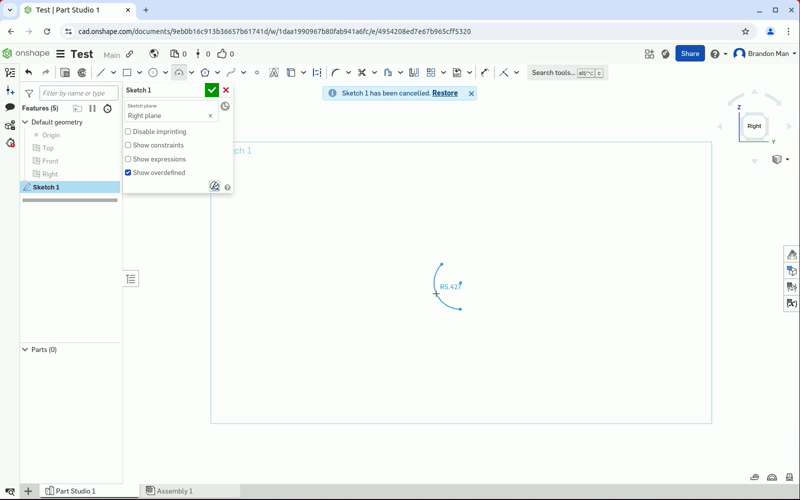
click(436, 293)
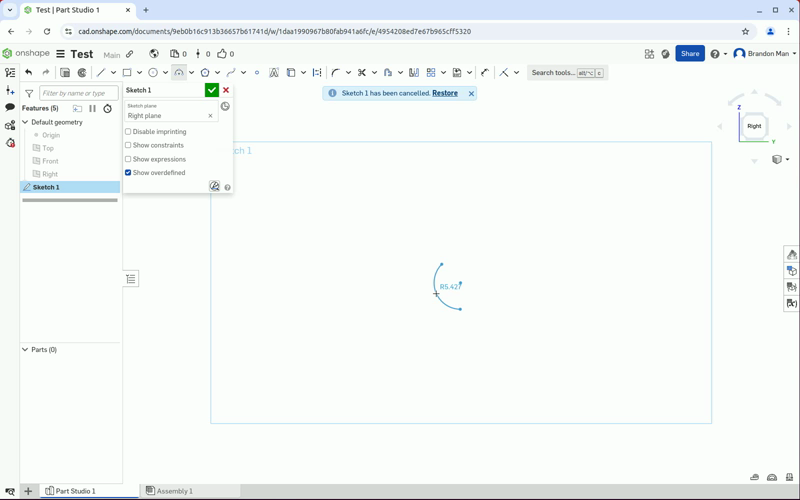
key_up(shift)
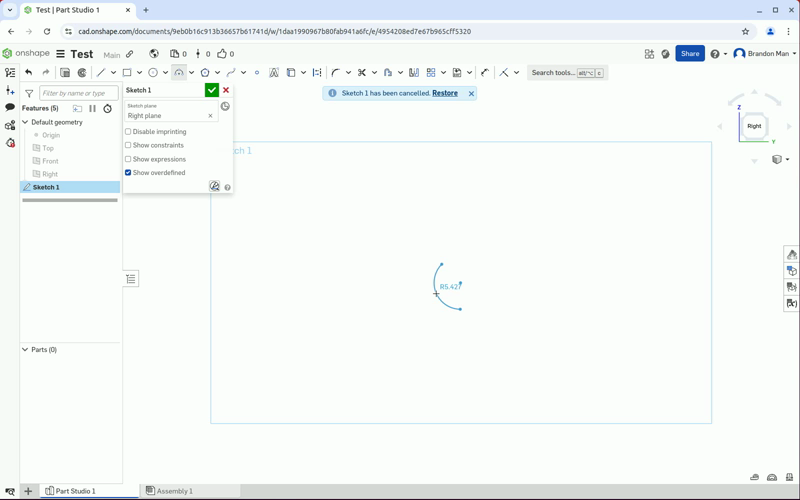
key(esc)
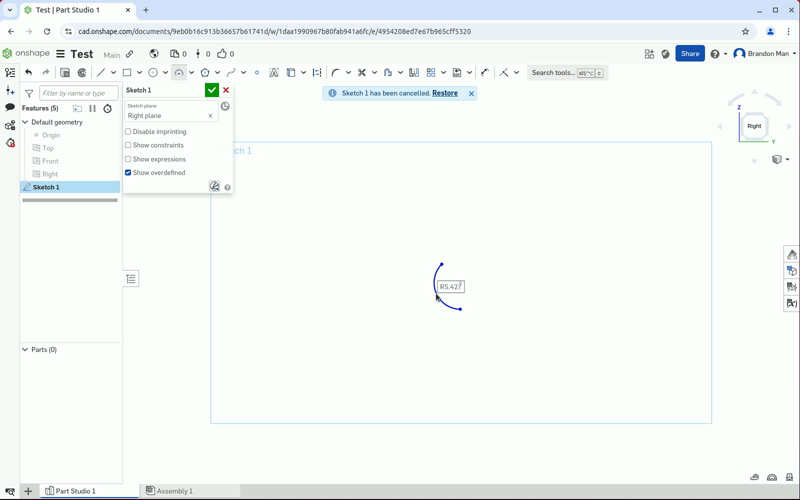
key(l)
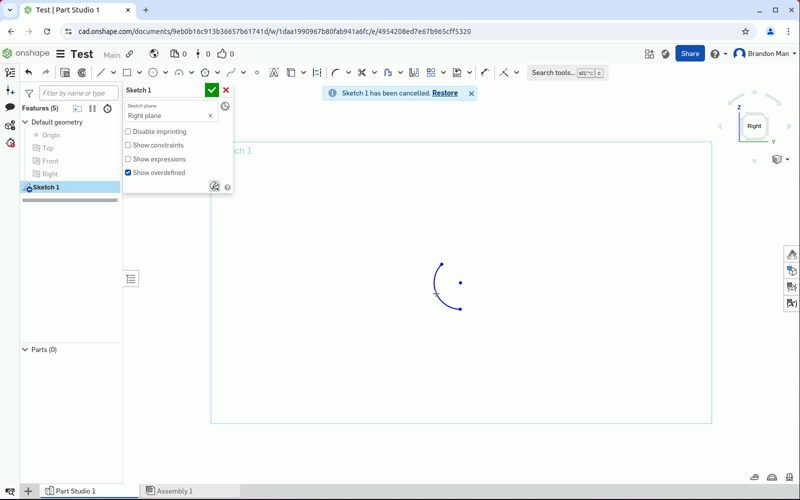
mouse_move(460, 309)
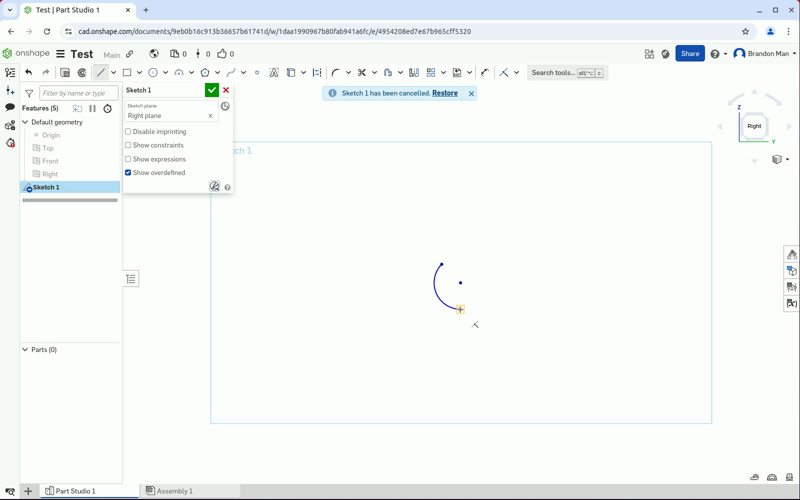
click(460, 309)
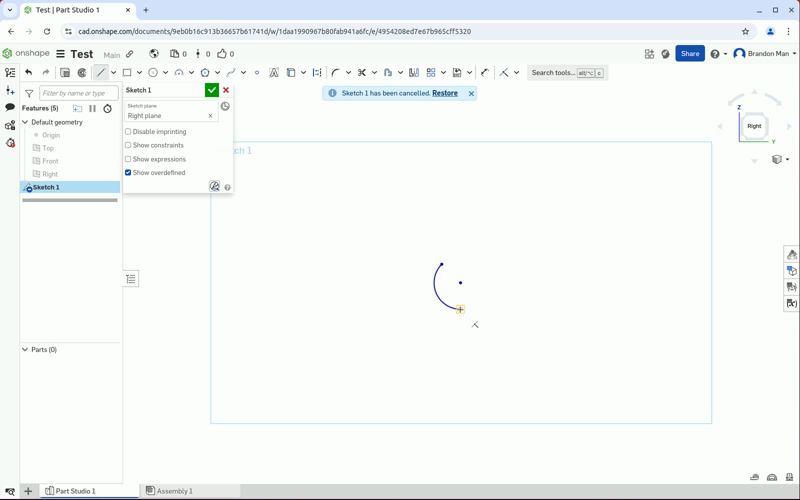
key_down(shift)
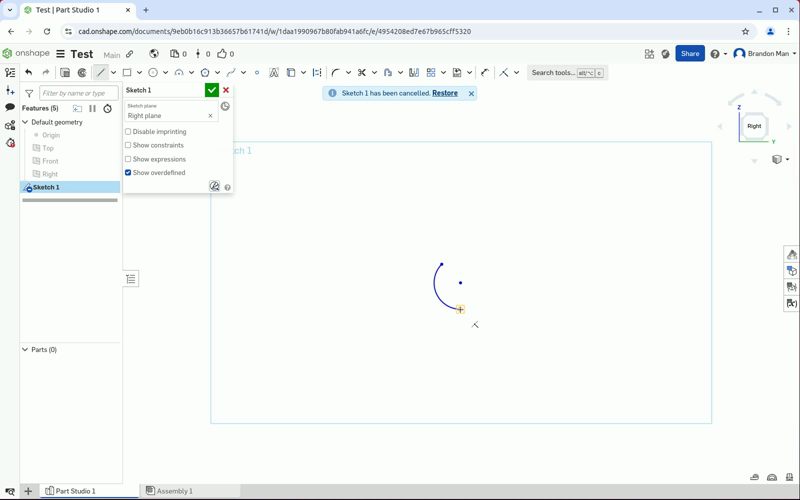
mouse_move(490, 309)
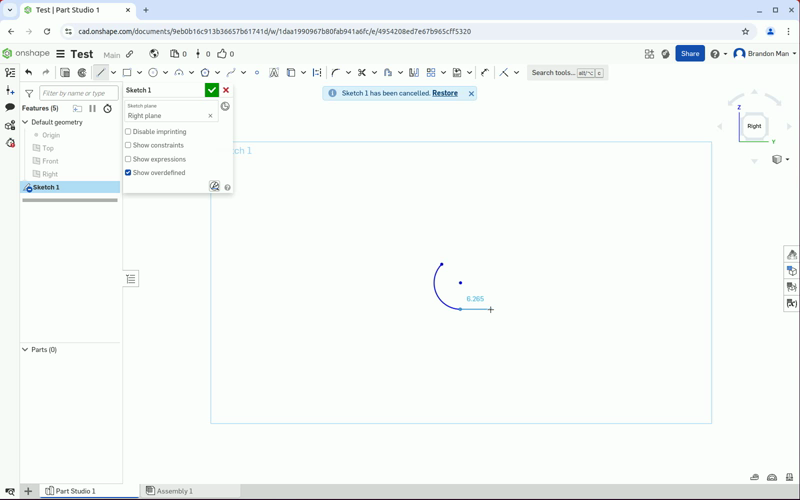
mouse_move(460, 283)
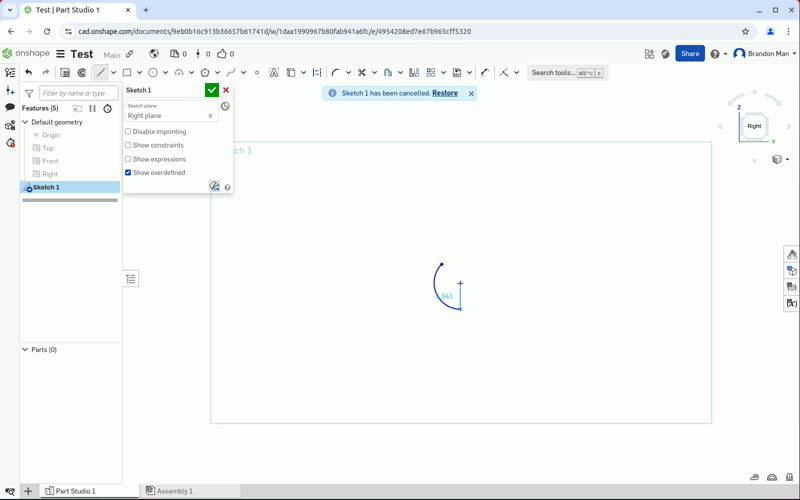
click(460, 283)
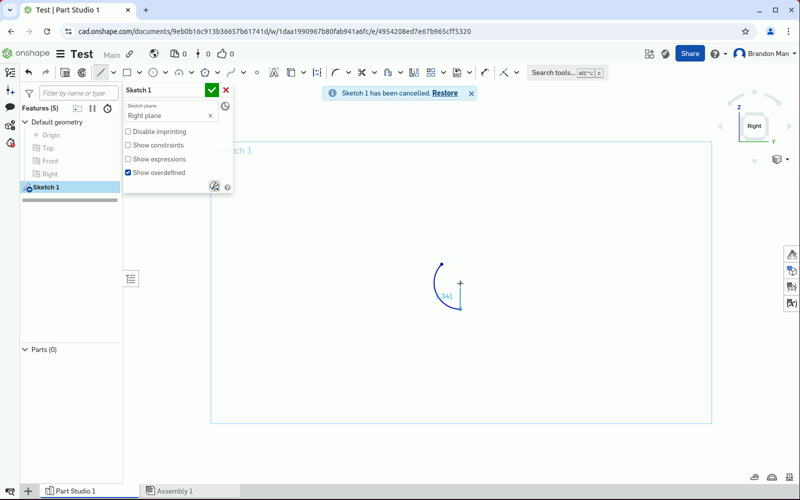
key_up(shift)
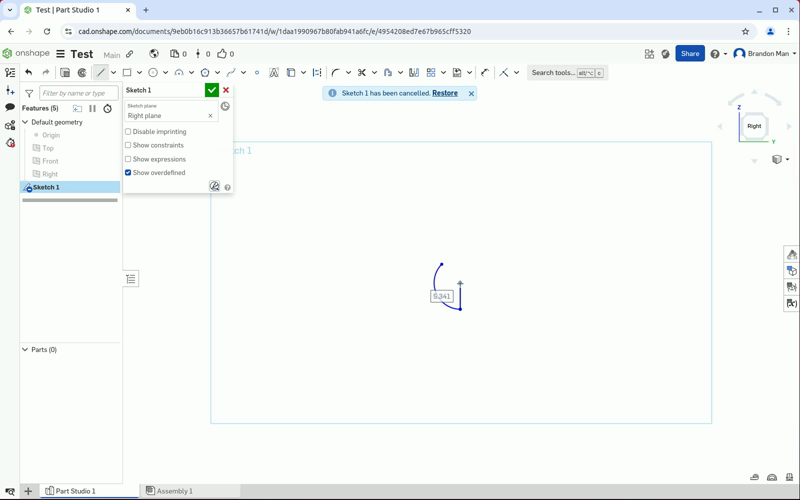
key_down(shift)
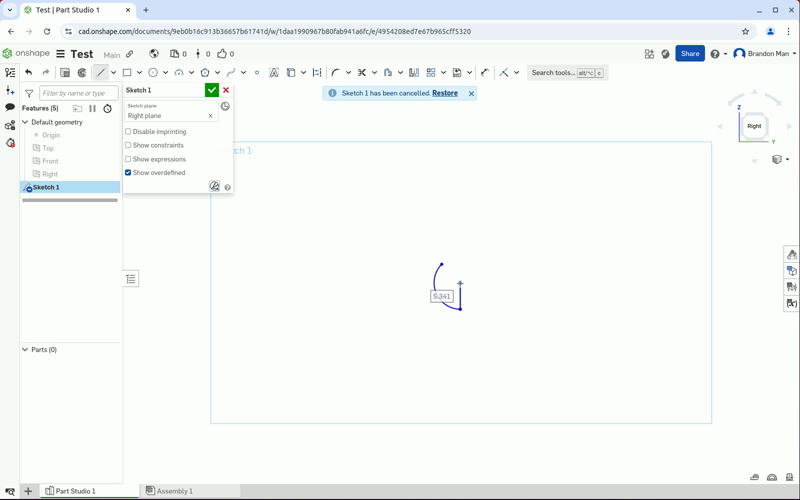
mouse_move(490, 283)
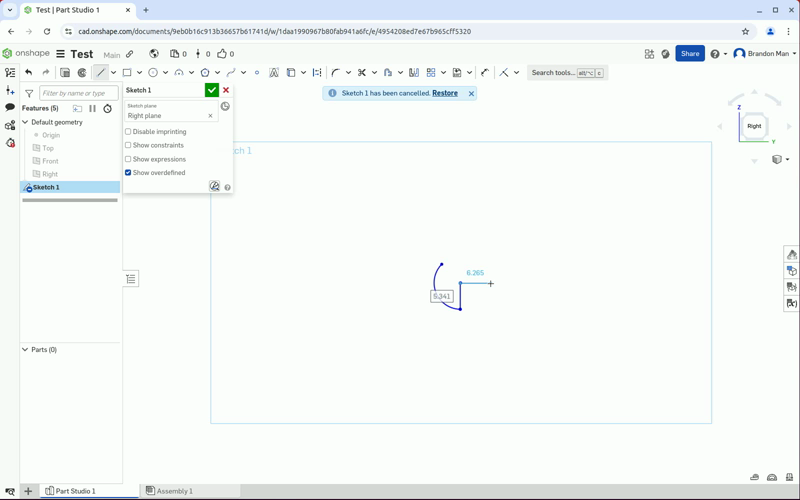
mouse_move(460, 264)
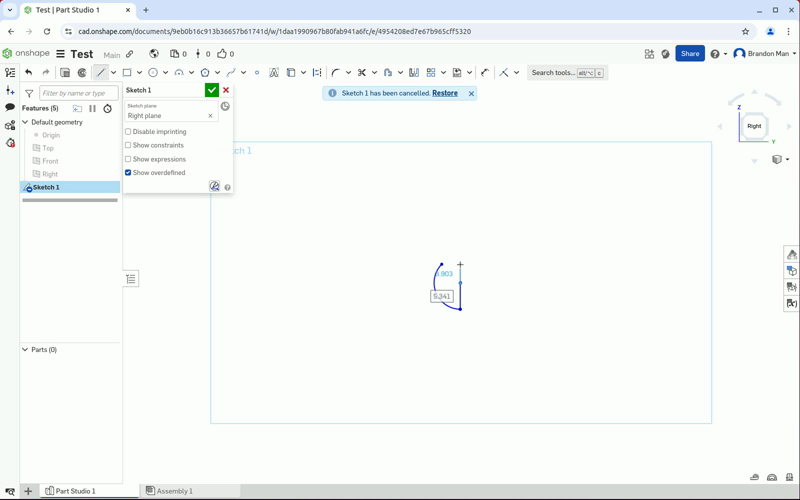
click(460, 264)
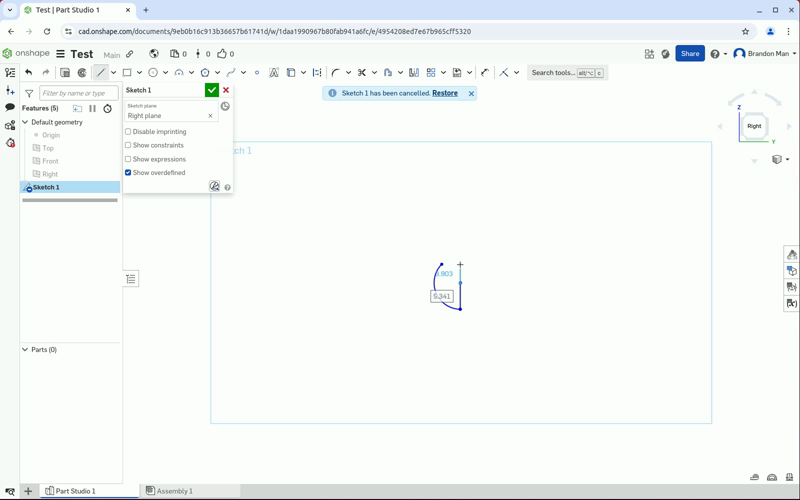
key_up(shift)
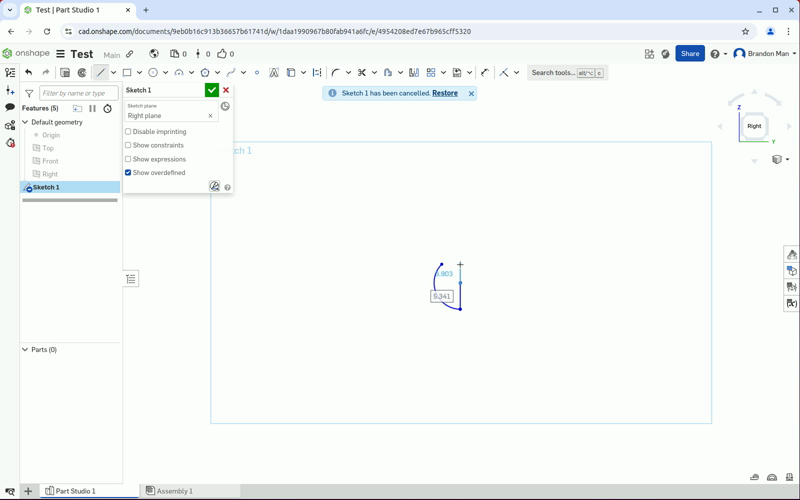
mouse_move(490, 264)
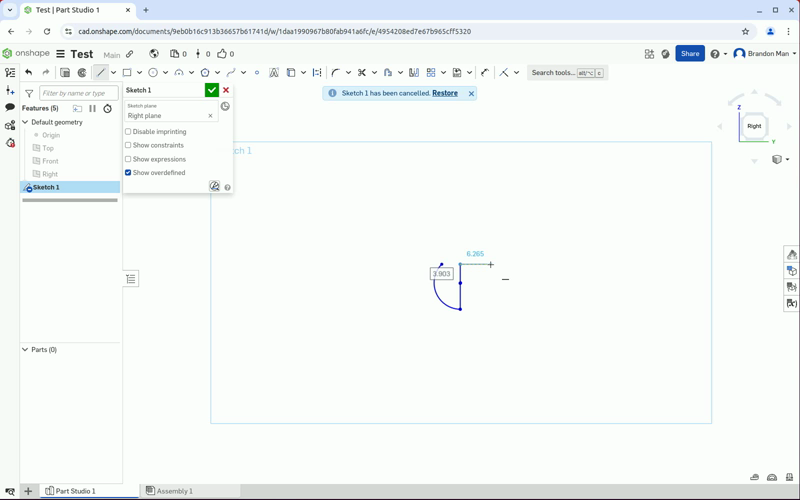
key_down(shift)
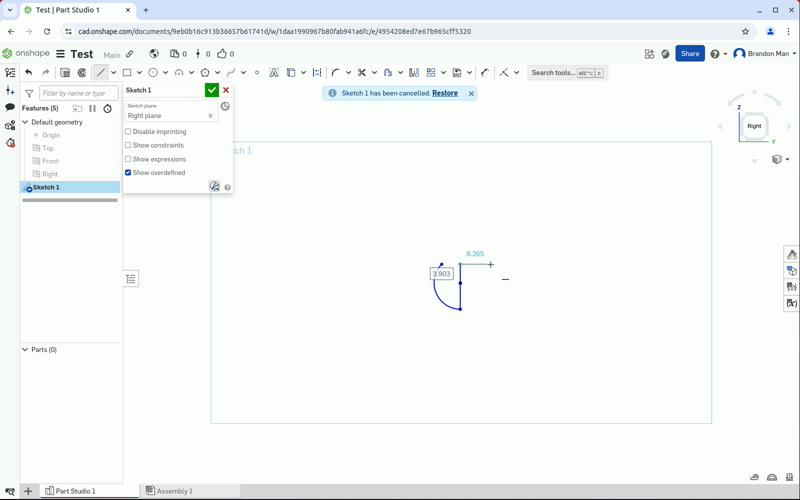
mouse_move(441, 264)
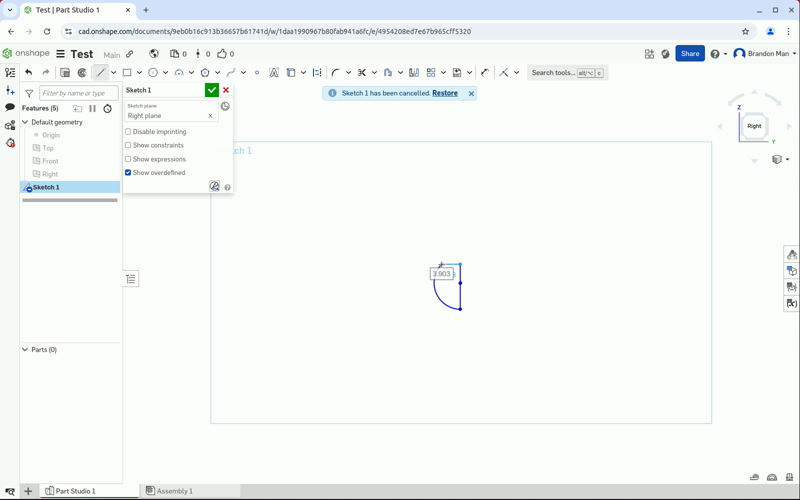
key_up(shift)
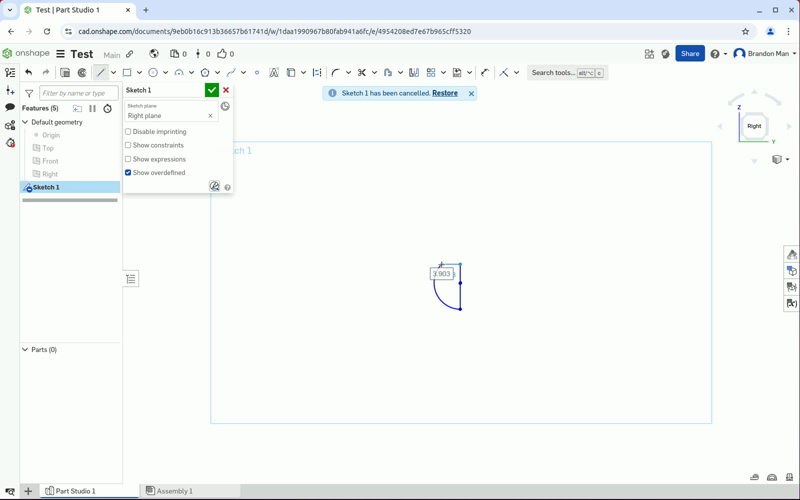
click(441, 264)
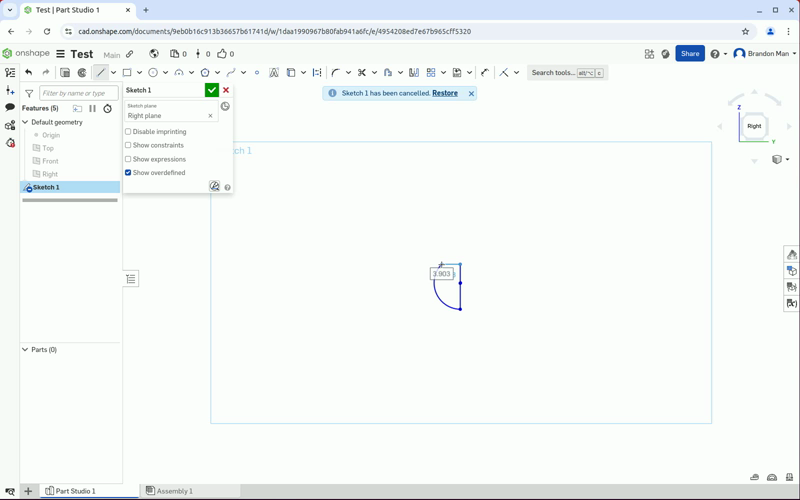
key(esc)
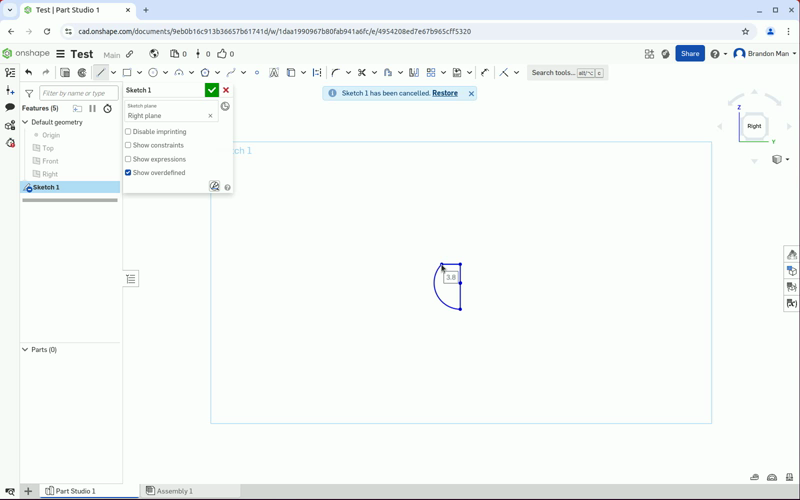
mouse_move(459, 292)
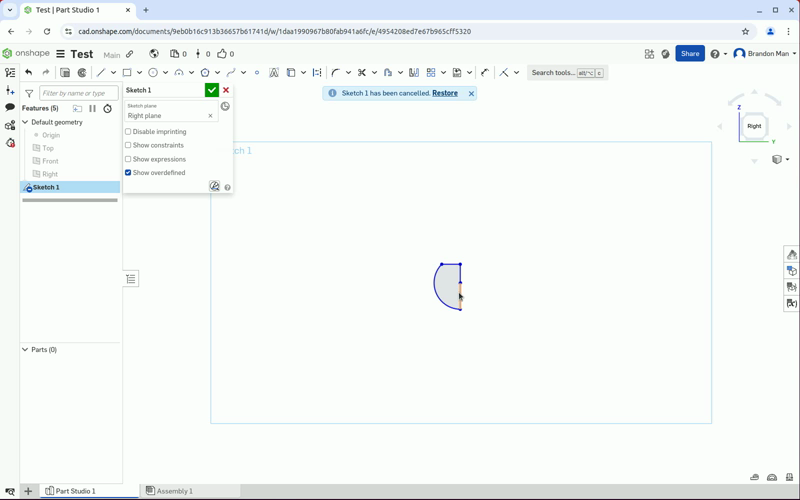
scroll(6)
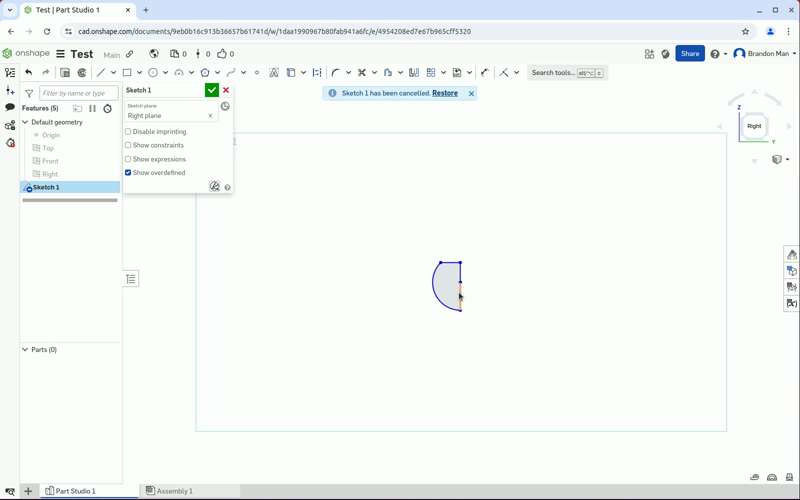
scroll(6)
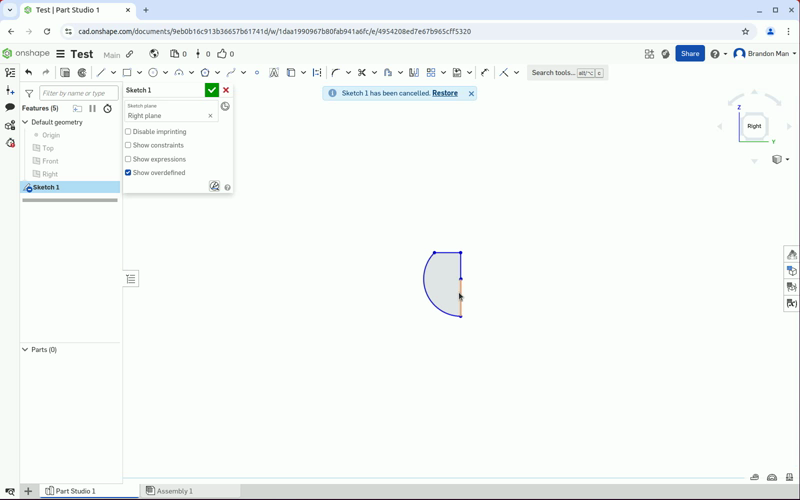
scroll(6)
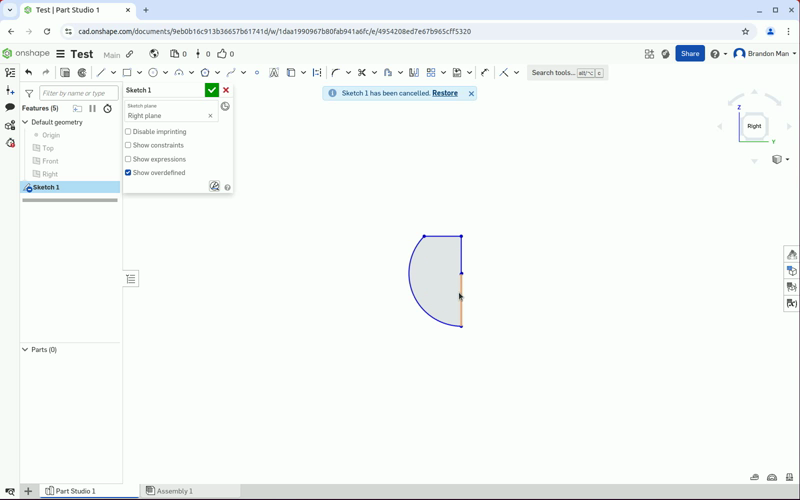
scroll(6)
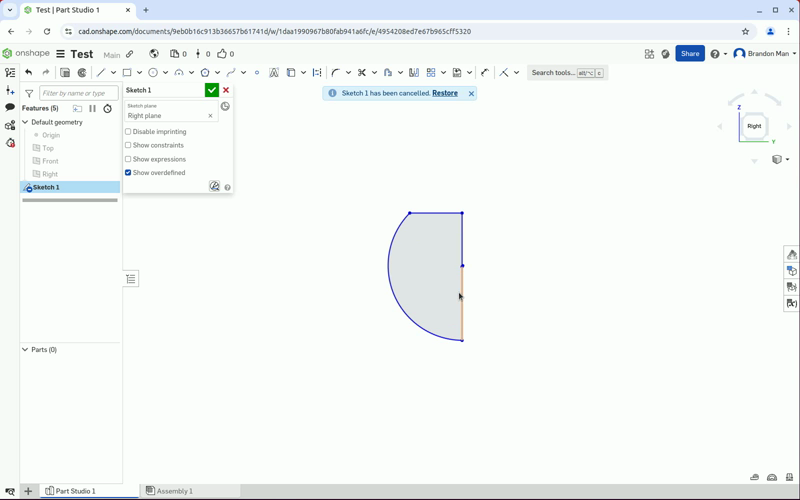
scroll(6)
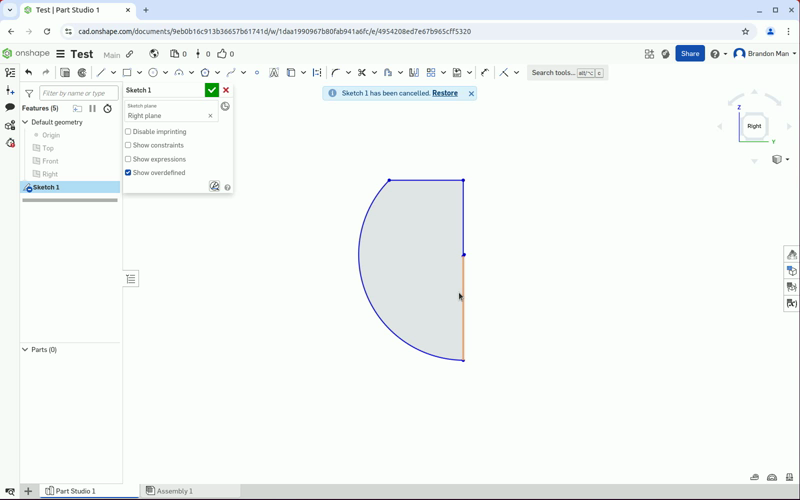
scroll(6)
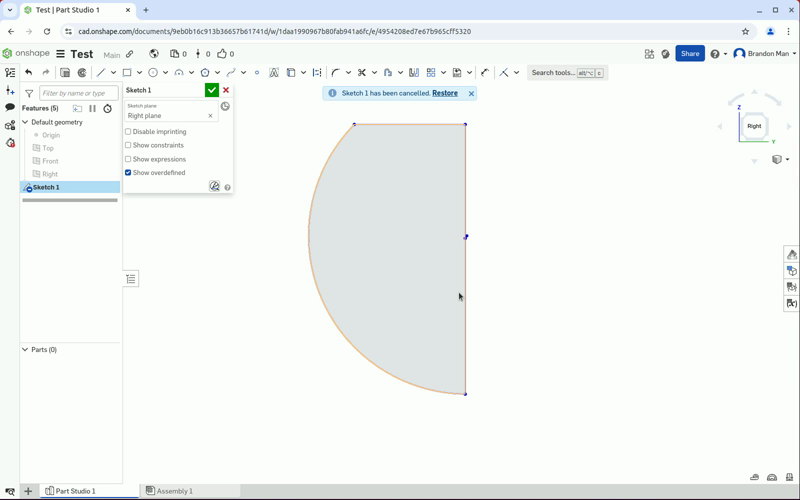
scroll(6)
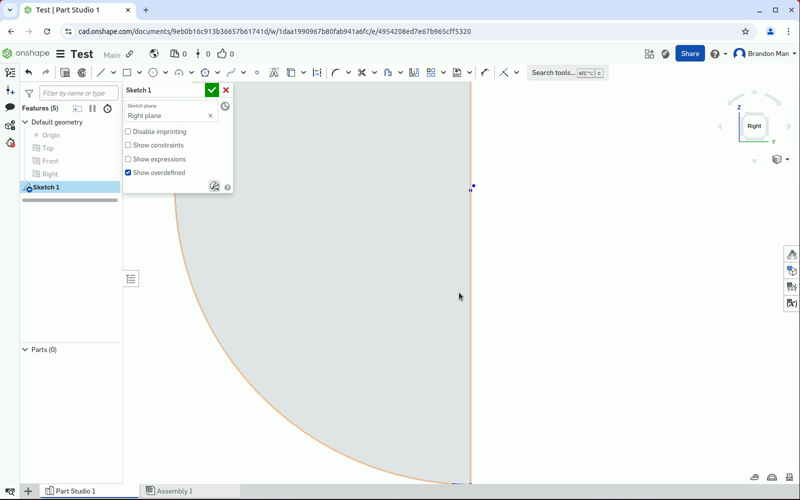
click(459, 292)
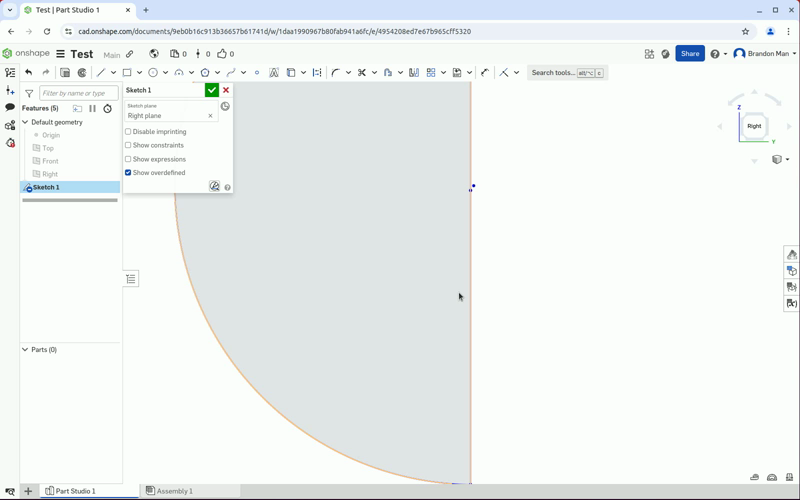
scroll(-6)
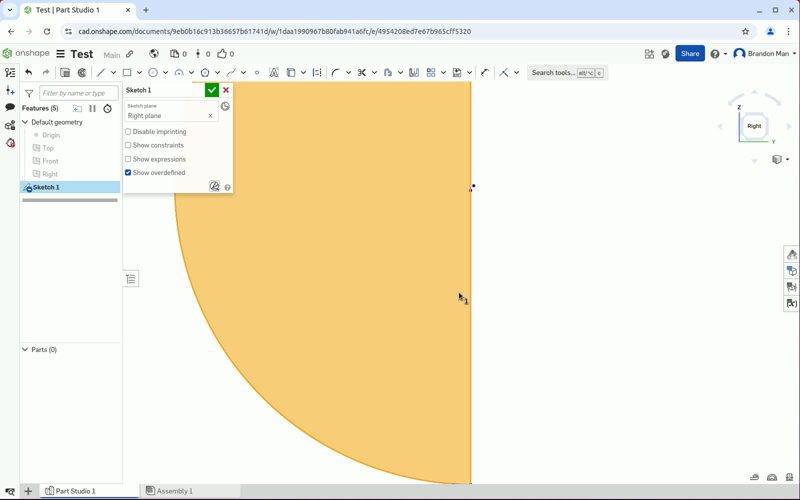
scroll(-6)
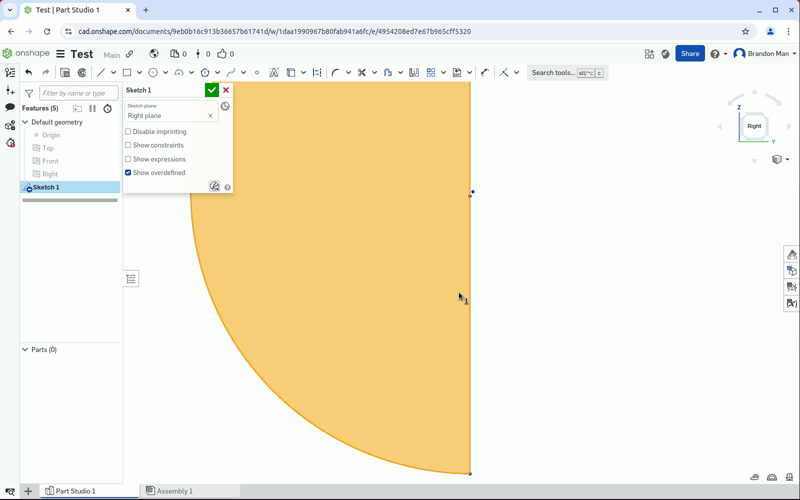
scroll(-6)
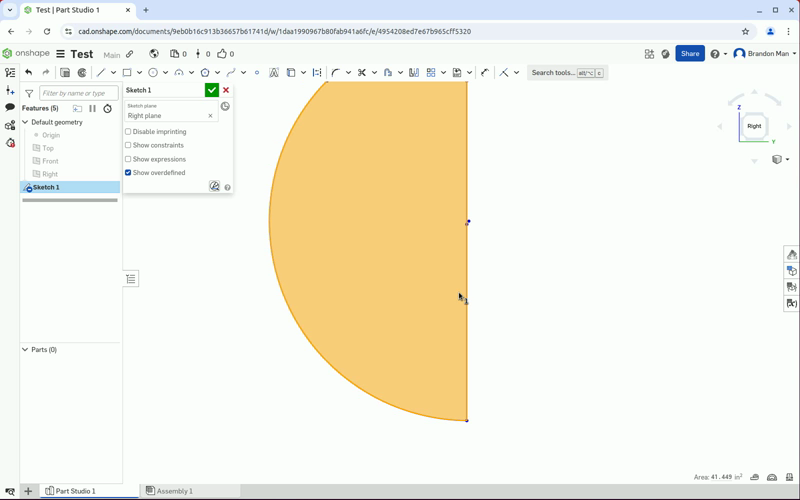
scroll(-6)
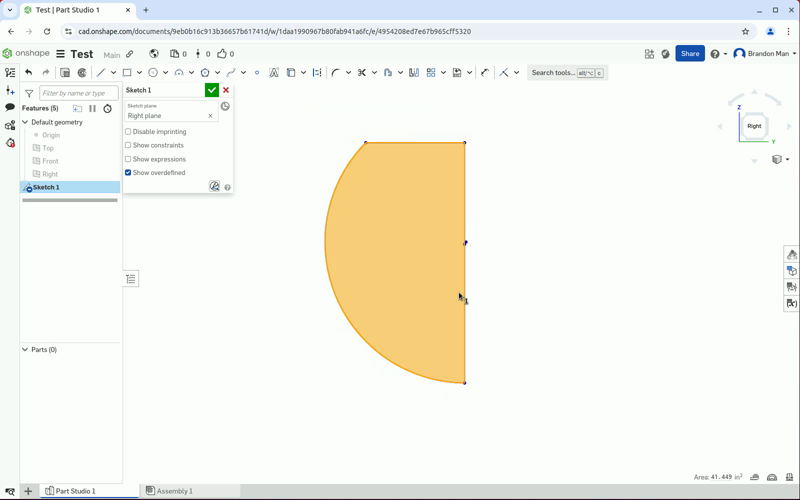
scroll(-6)
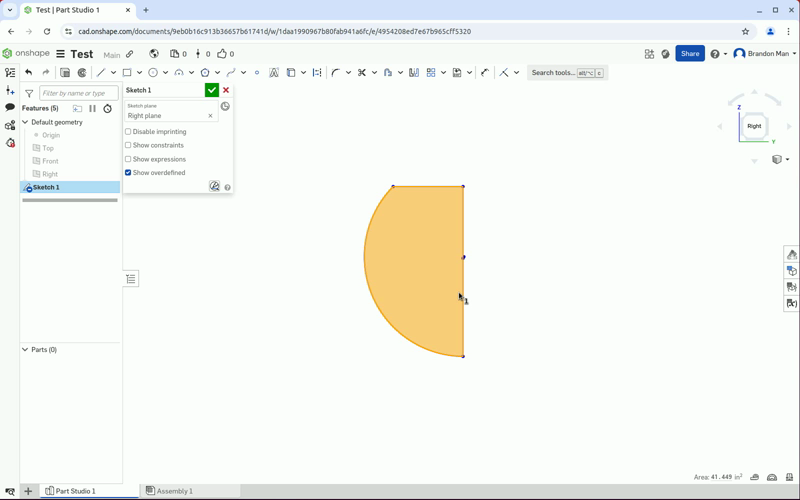
scroll(-6)
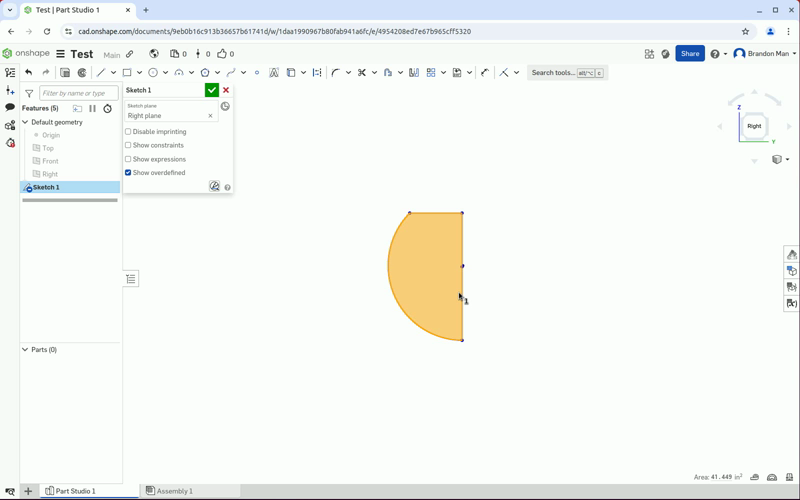
scroll(-6)
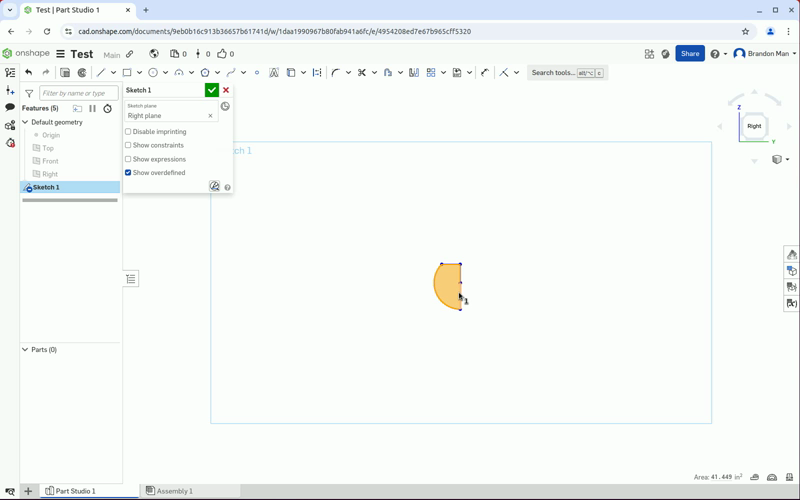
mouse_move(73, 352)
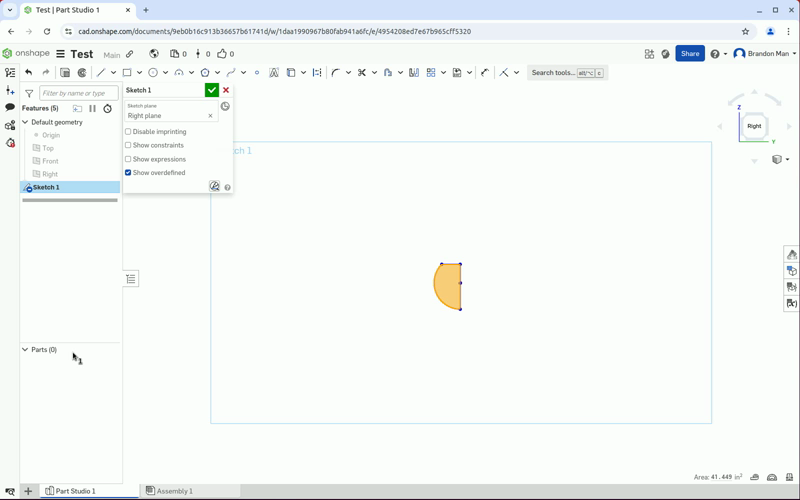
key(shift+y)
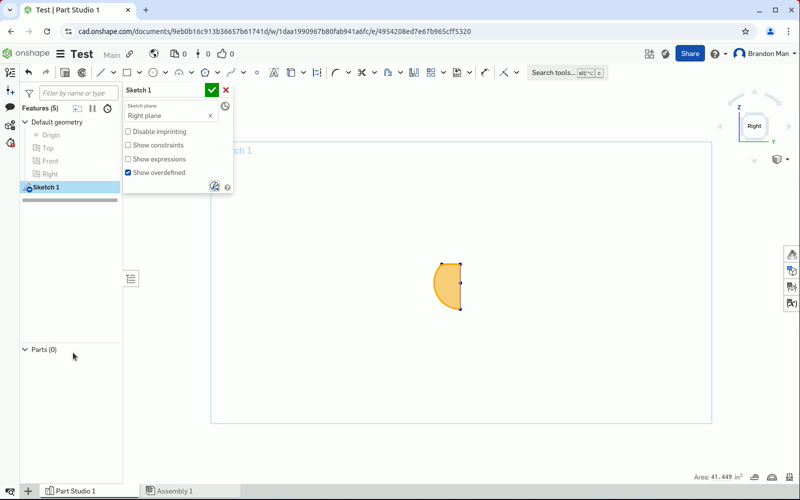
key(shift+e)
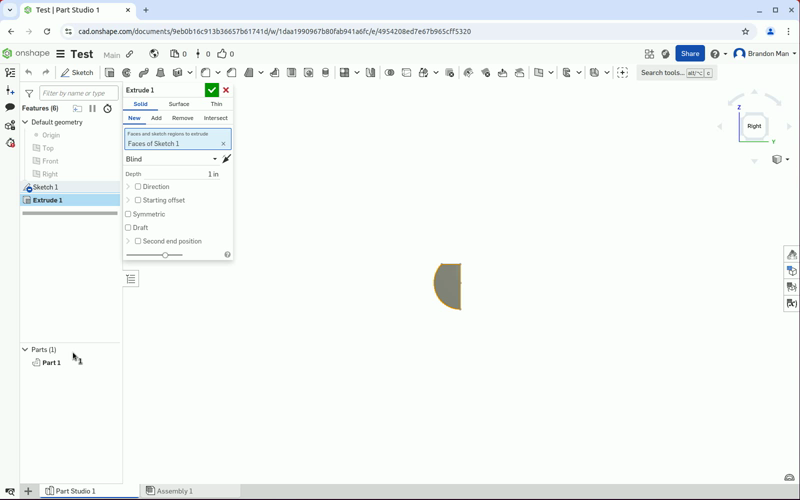
mouse_move(143, 106)
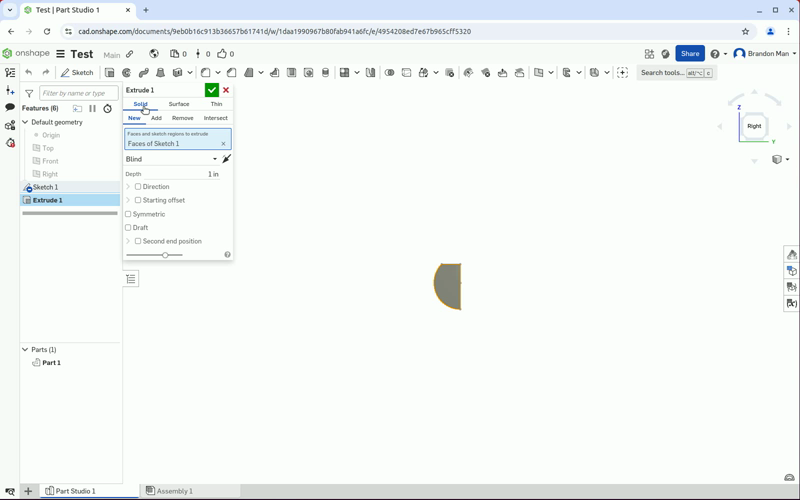
click(143, 106)
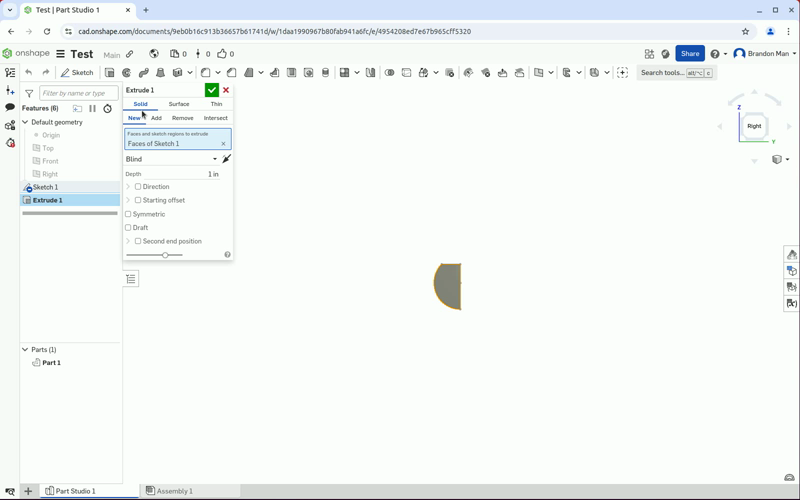
mouse_move(137, 120)
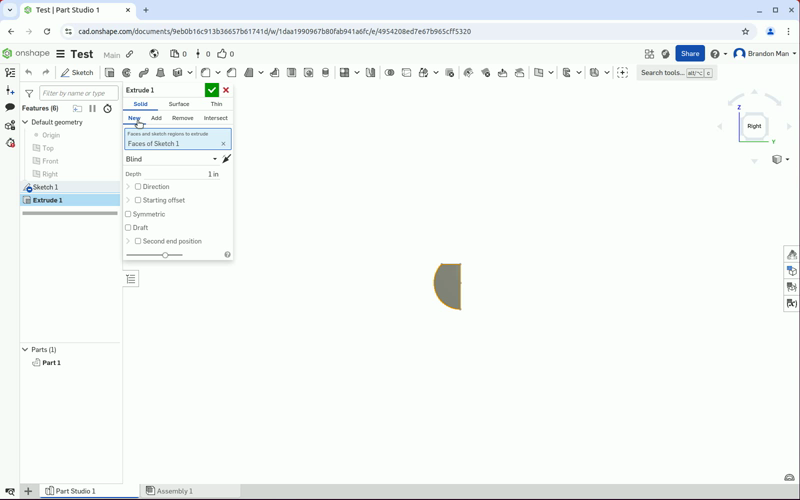
click(137, 120)
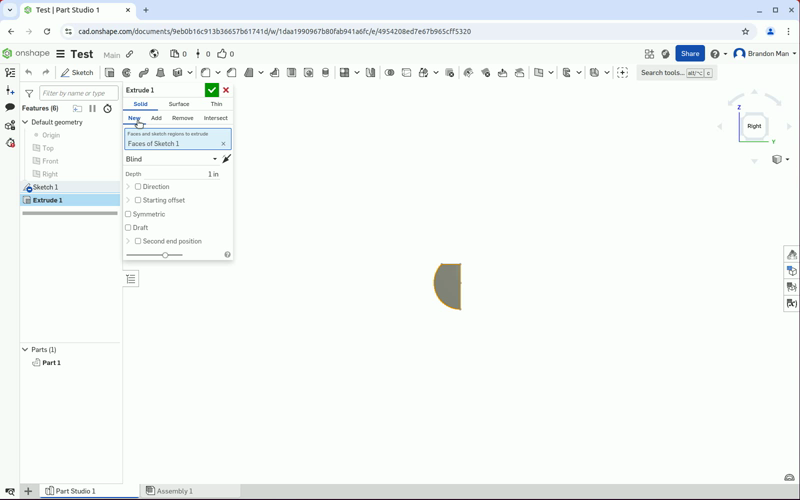
key(tab, 4)
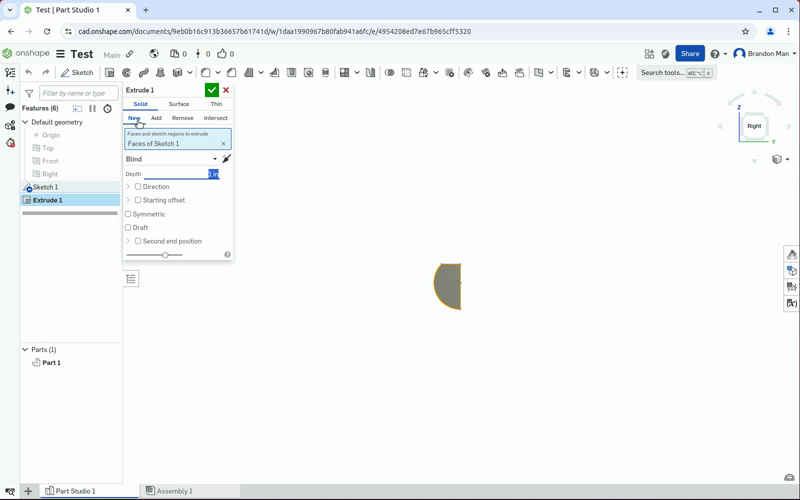
text(46.216)
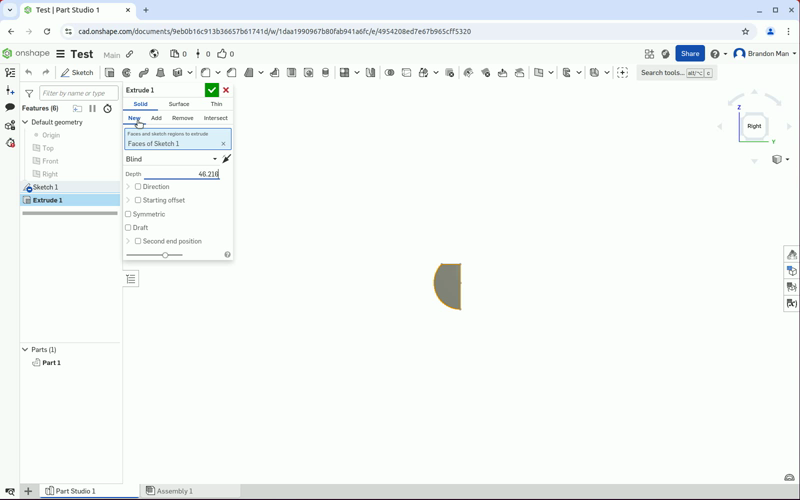
key(tab, 3)
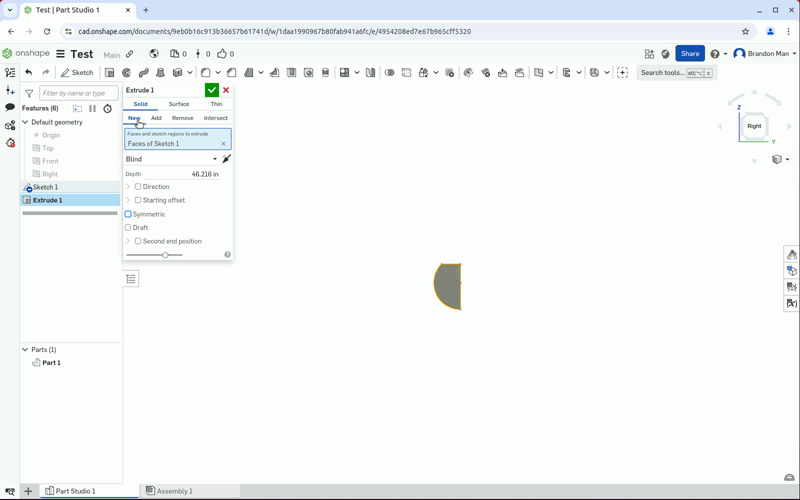
key(space)
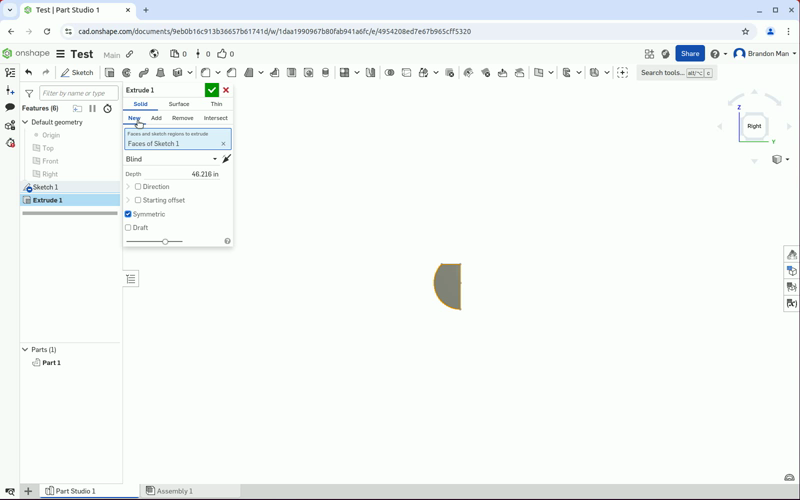
key(enter)
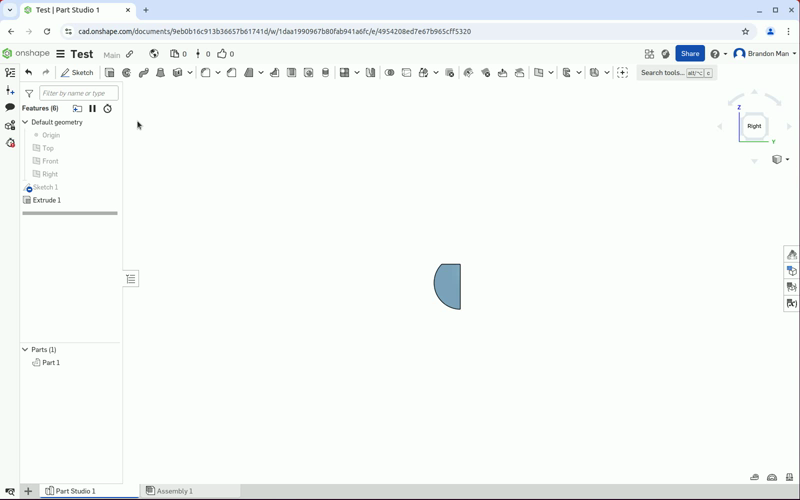
key(shift+h)
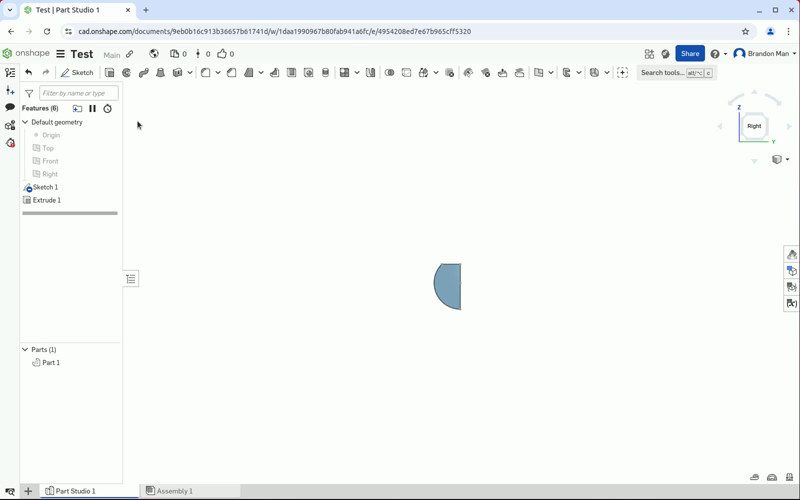
key(shift+h)
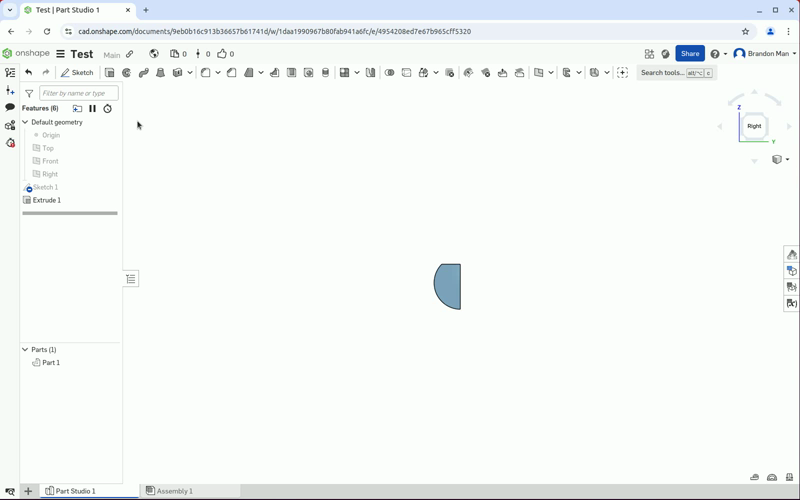
mouse_move(73, 189)
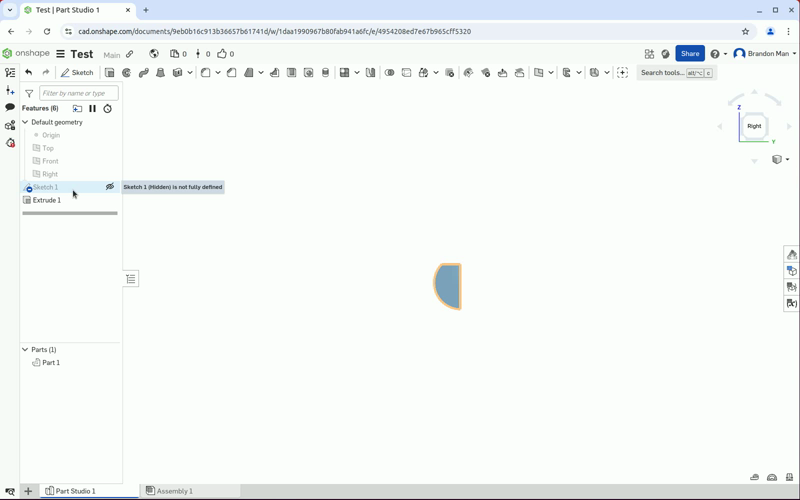
click(73, 189)
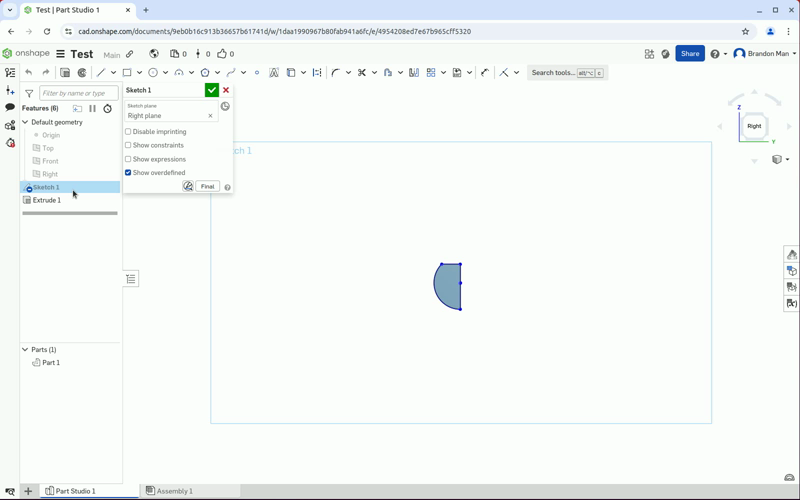
mouse_move(229, 92)
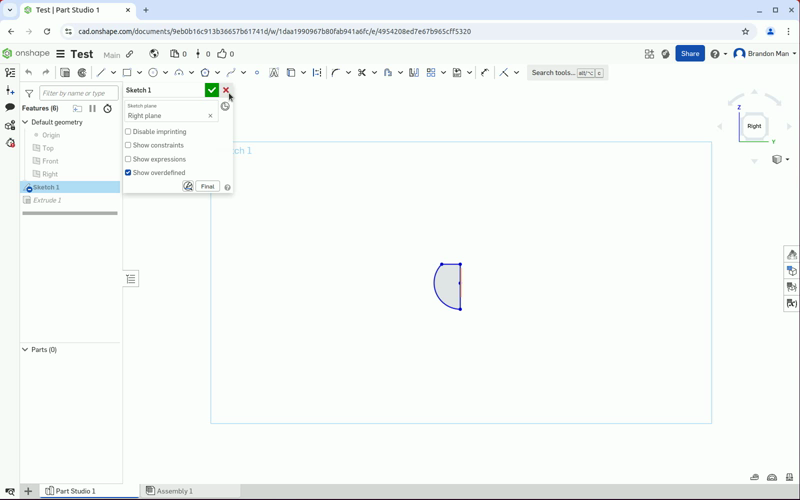
click(229, 92)
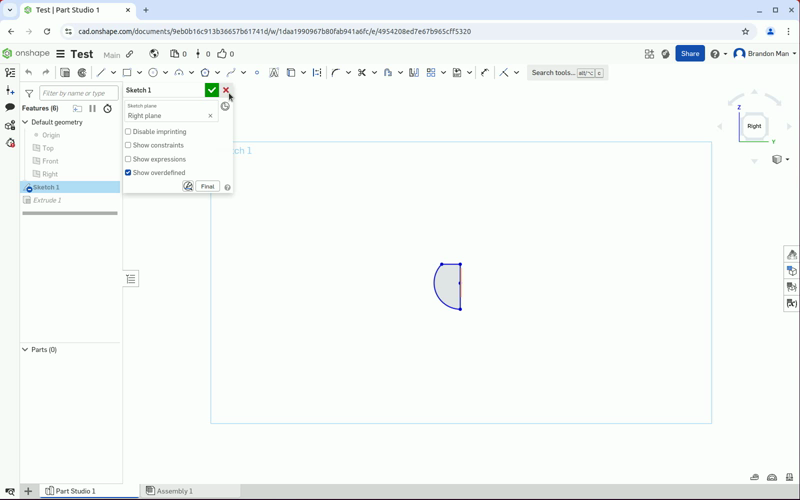
key(shift+s)
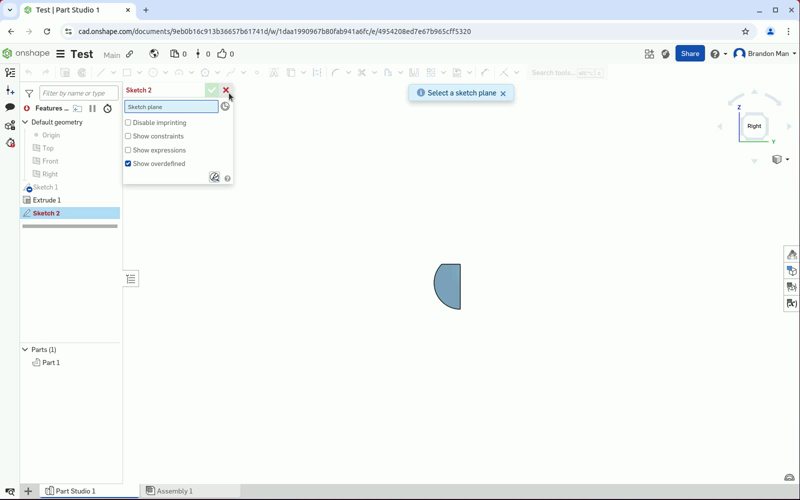
mouse_move(73, 176)
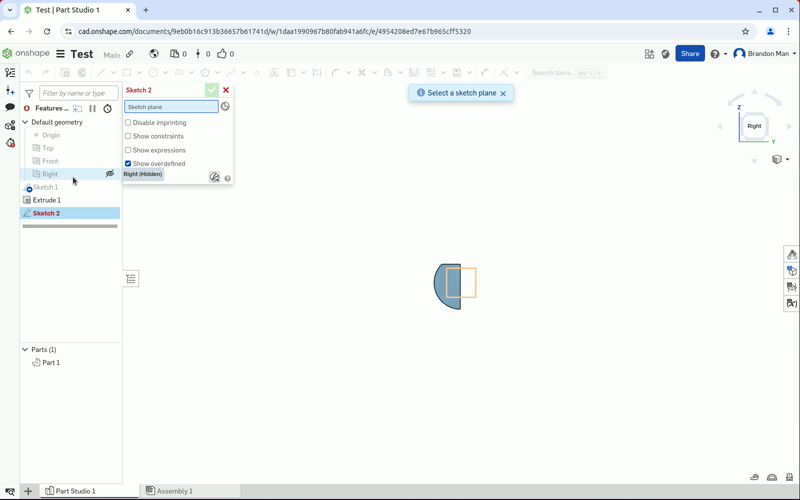
click(73, 176)
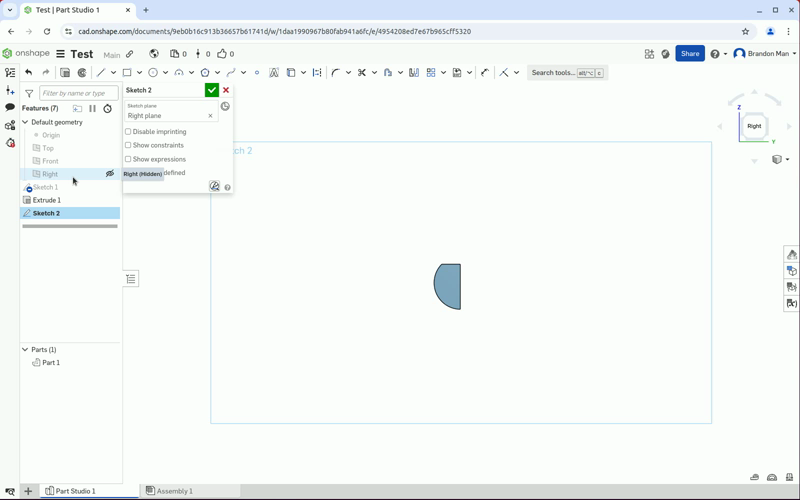
mouse_move(73, 352)
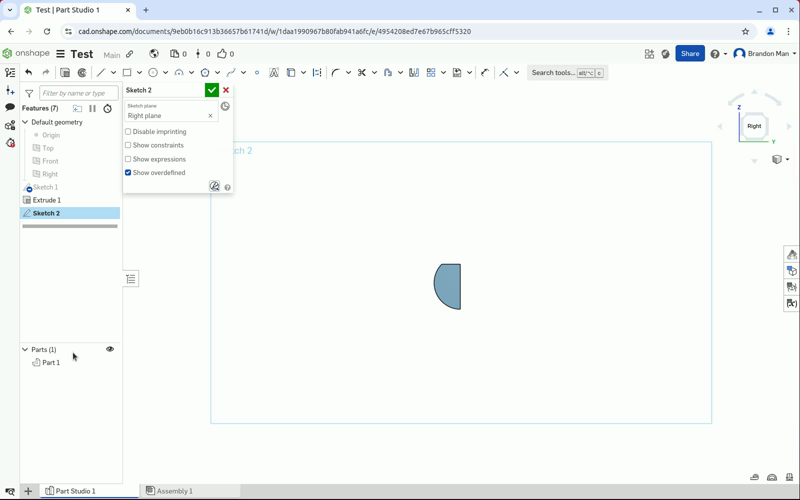
key(y)
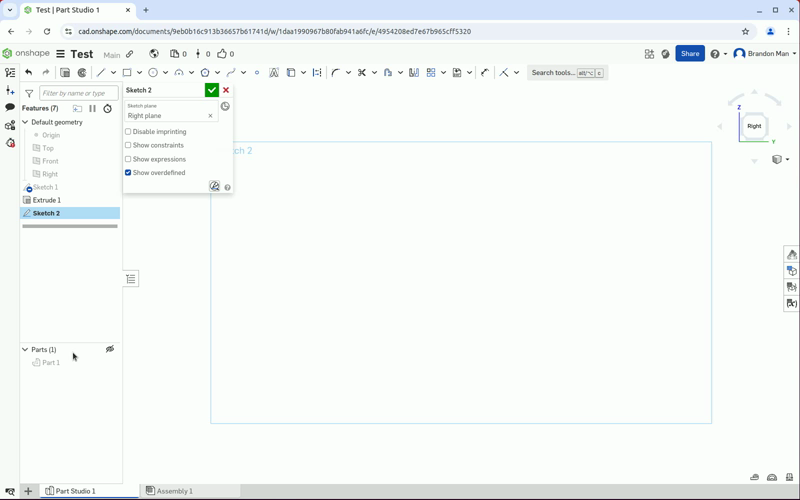
key(a)
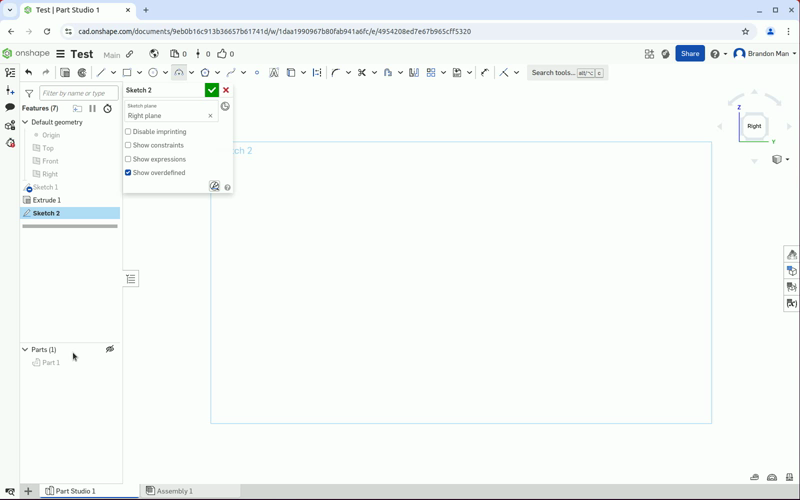
key_down(shift)
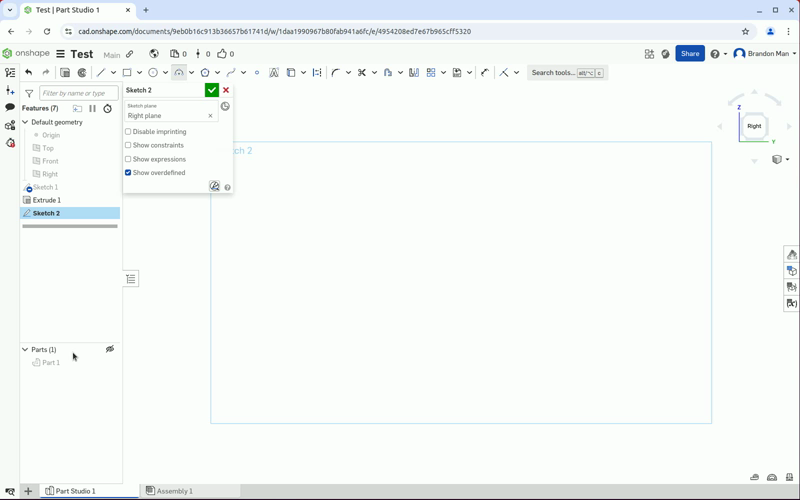
mouse_move(460, 308)
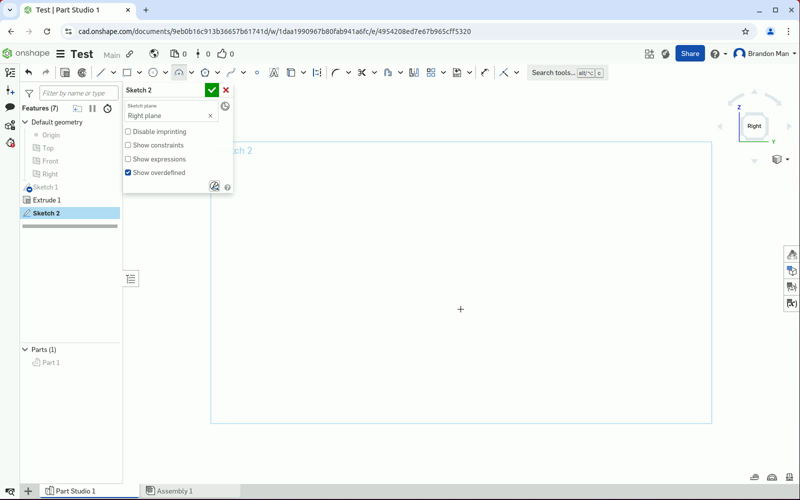
click(460, 308)
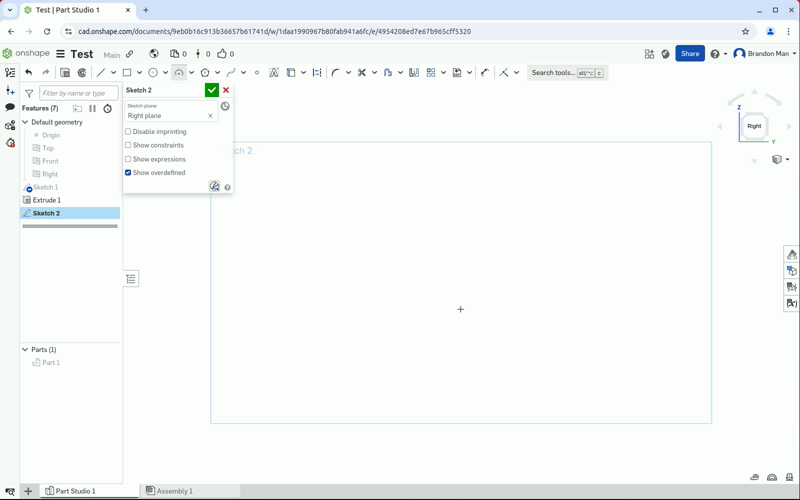
key_up(shift)
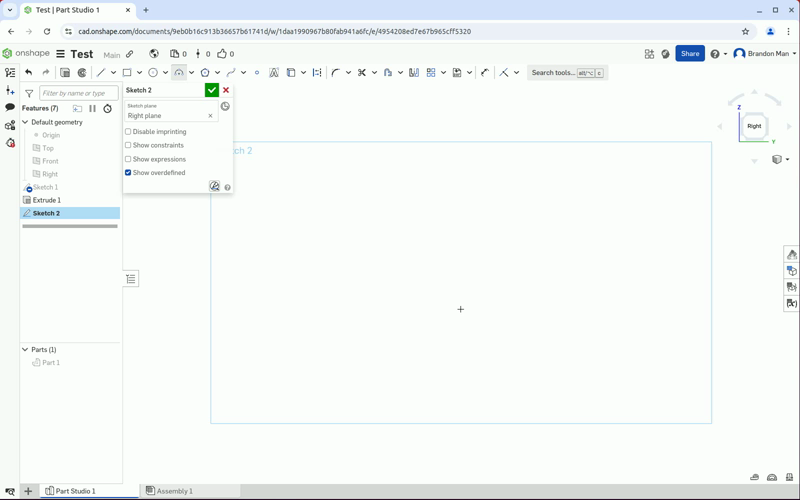
key_down(shift)
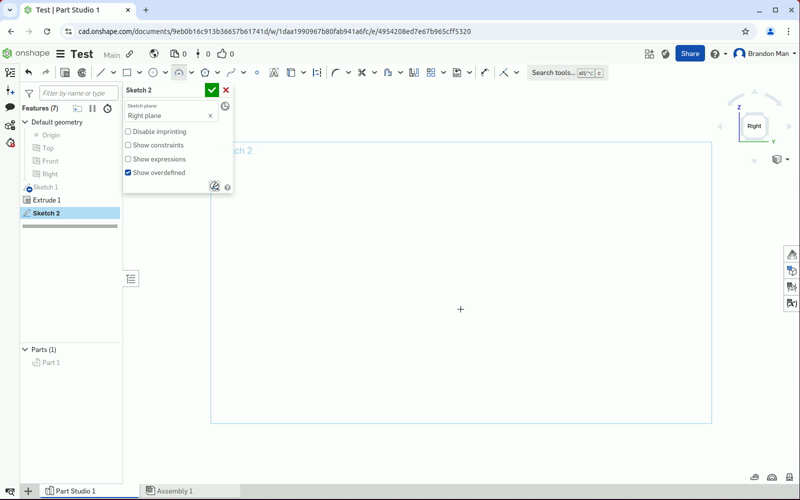
mouse_move(479, 263)
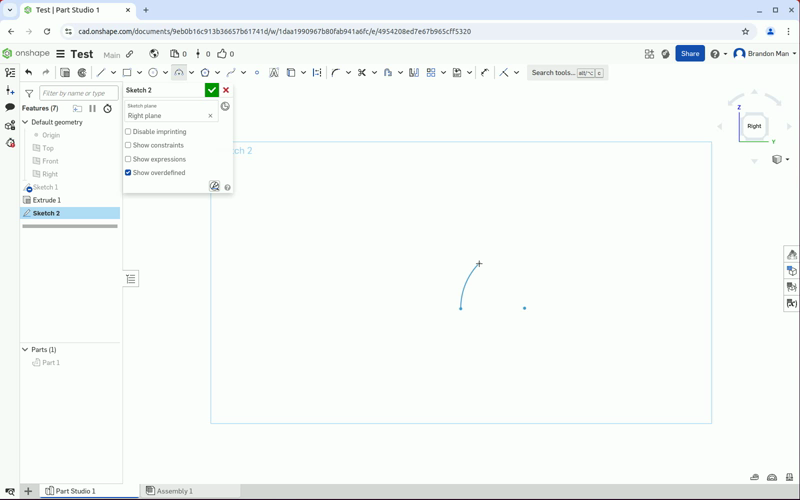
click(479, 263)
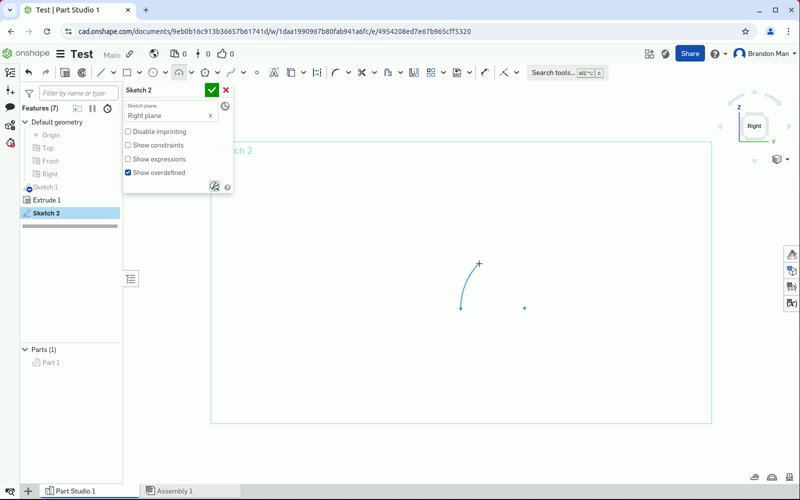
mouse_move(485, 292)
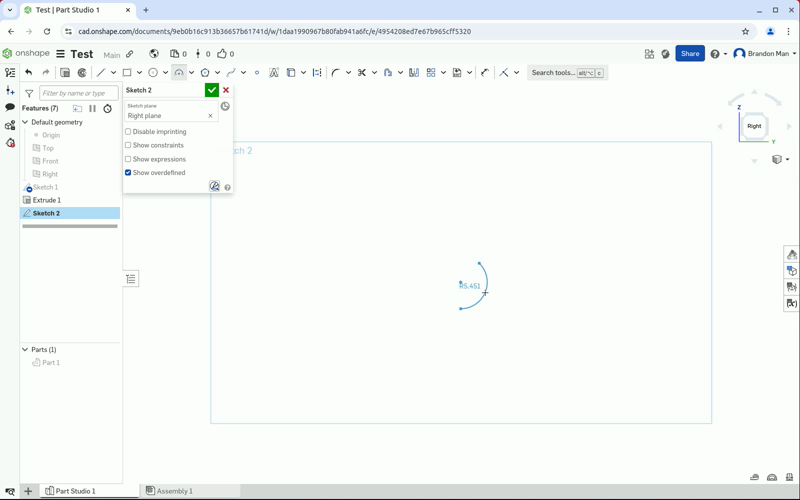
click(485, 292)
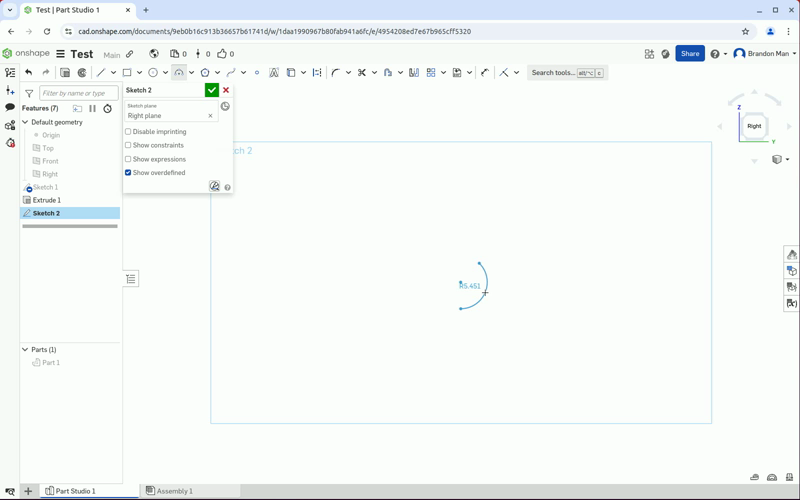
key_up(shift)
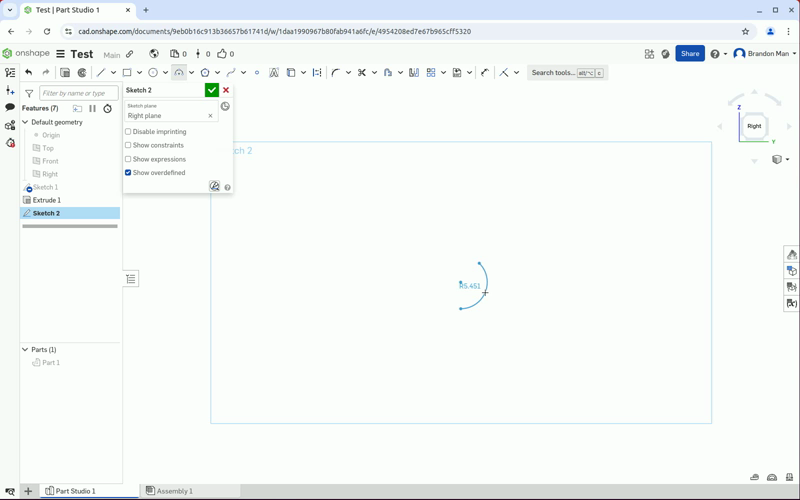
key(esc)
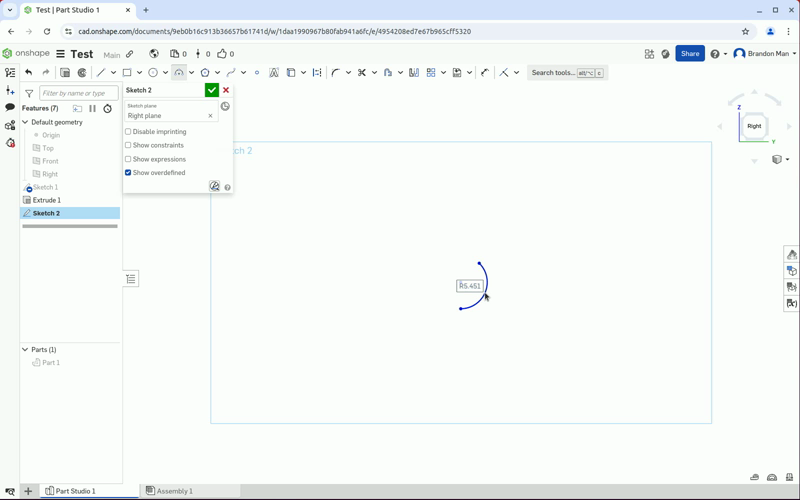
key(l)
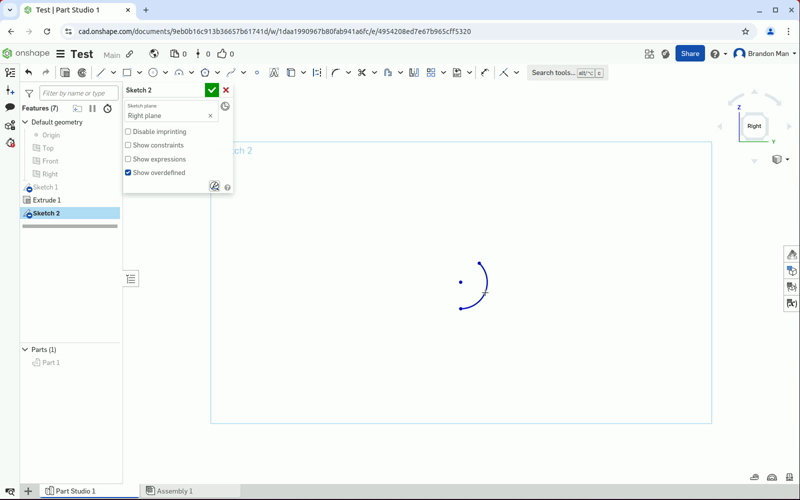
mouse_move(479, 263)
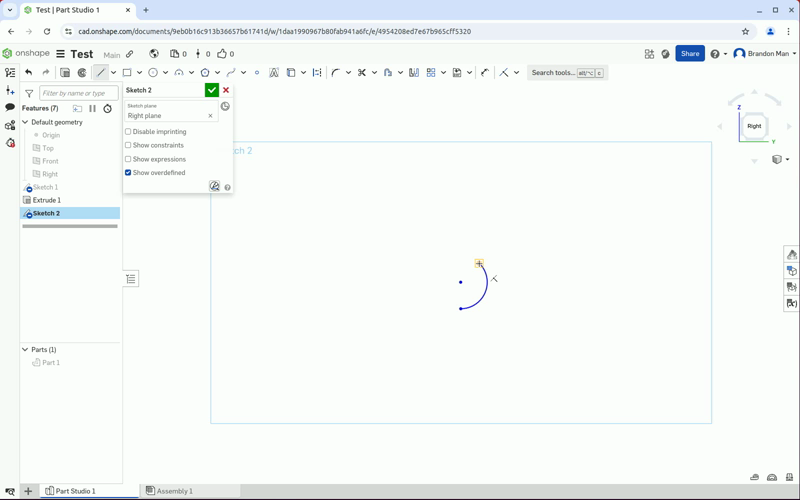
click(479, 263)
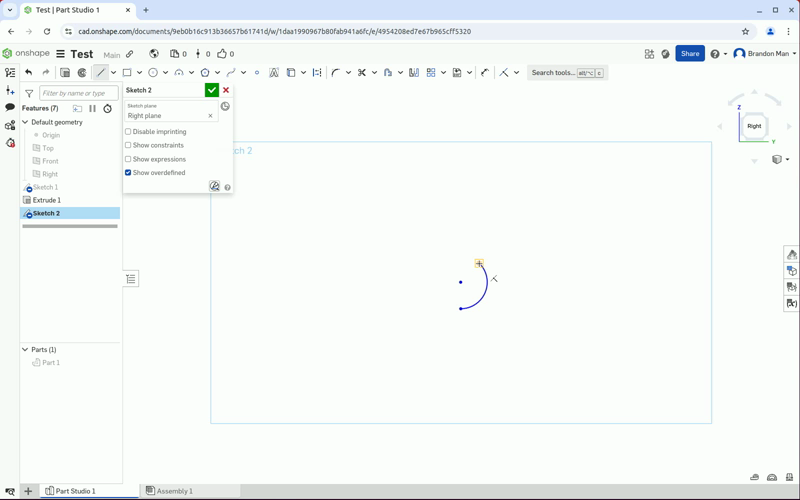
key_down(shift)
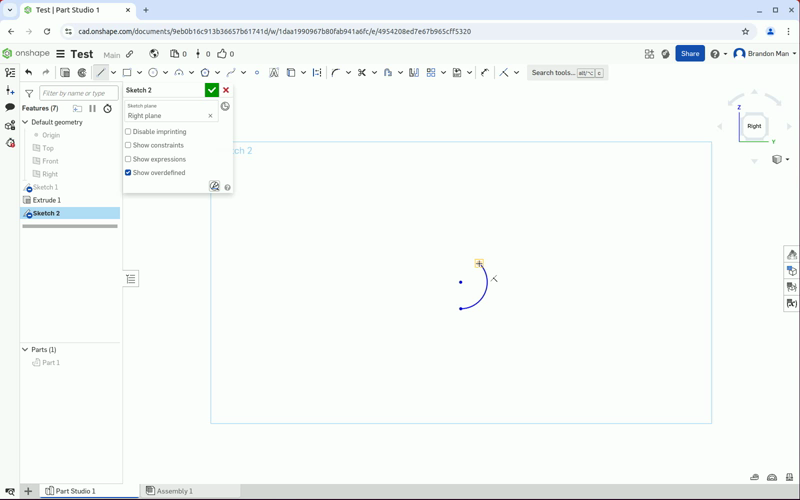
mouse_move(509, 263)
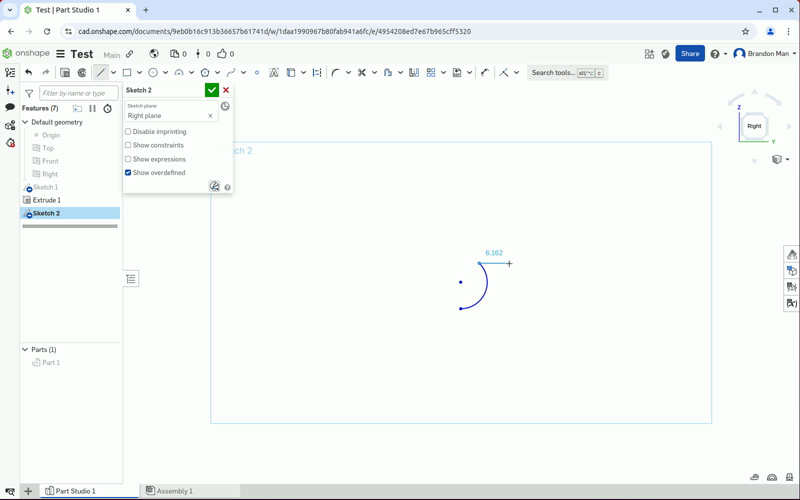
mouse_move(460, 263)
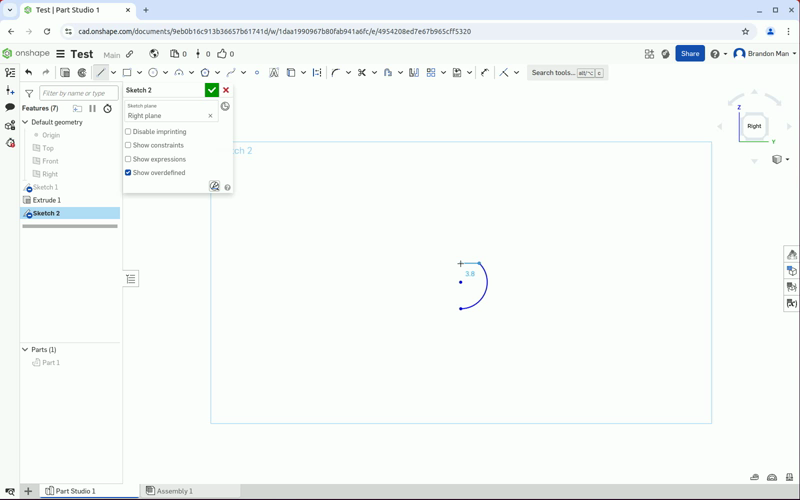
click(460, 263)
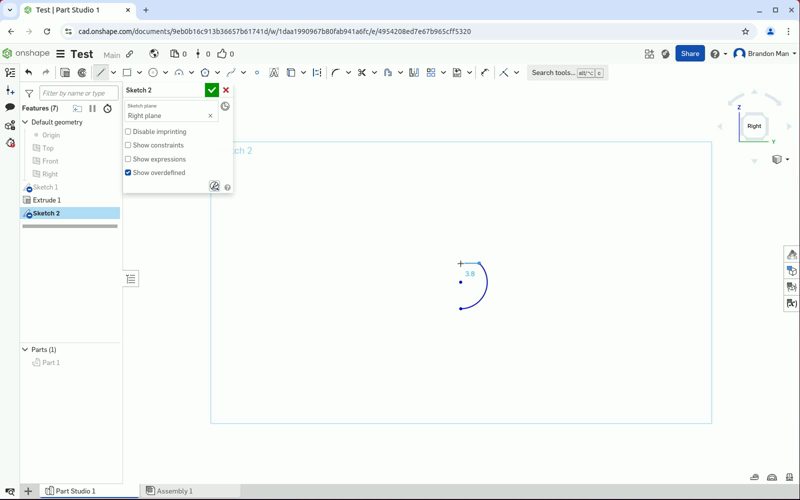
key_up(shift)
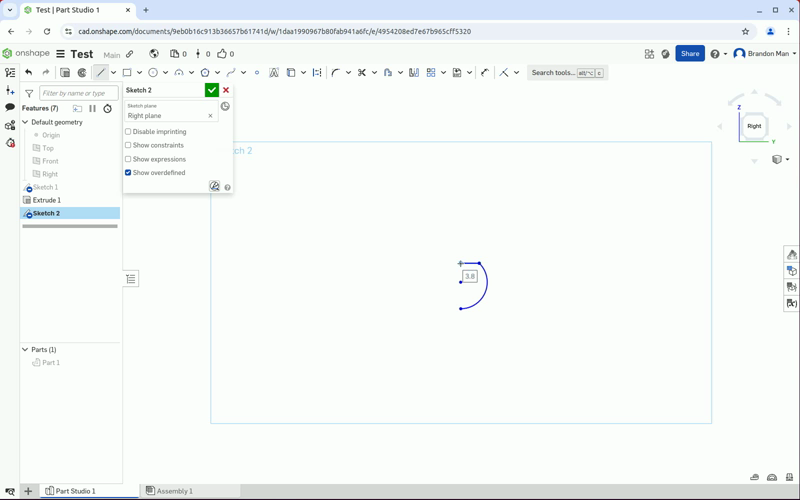
key_down(shift)
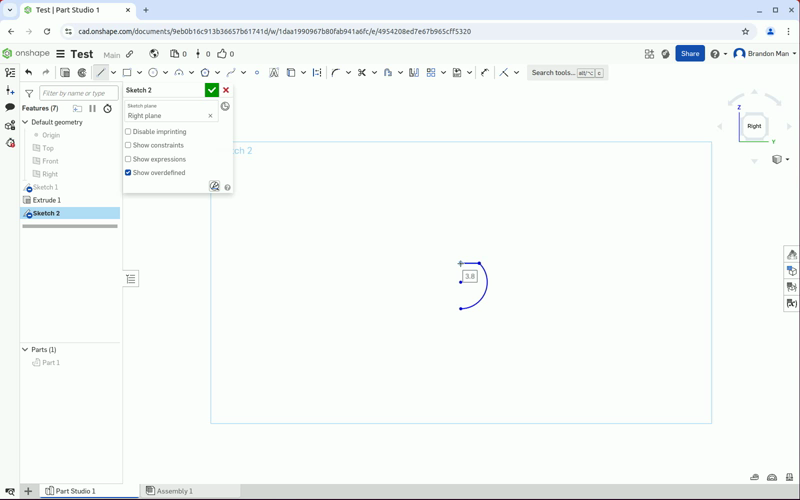
mouse_move(490, 263)
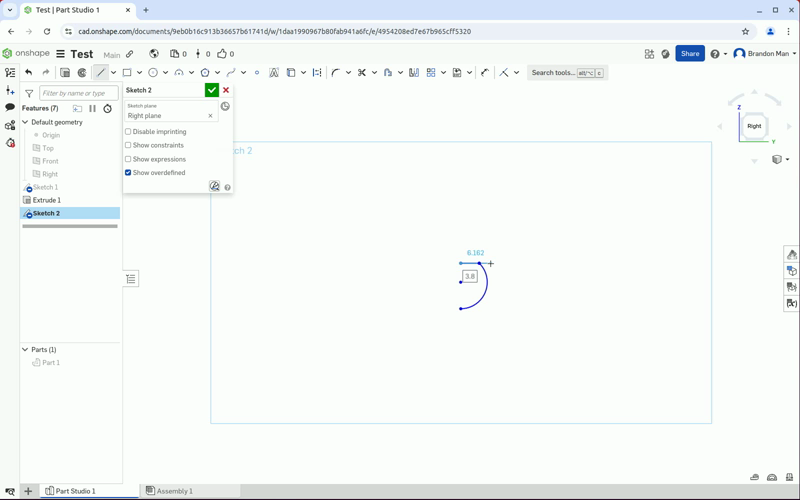
mouse_move(460, 282)
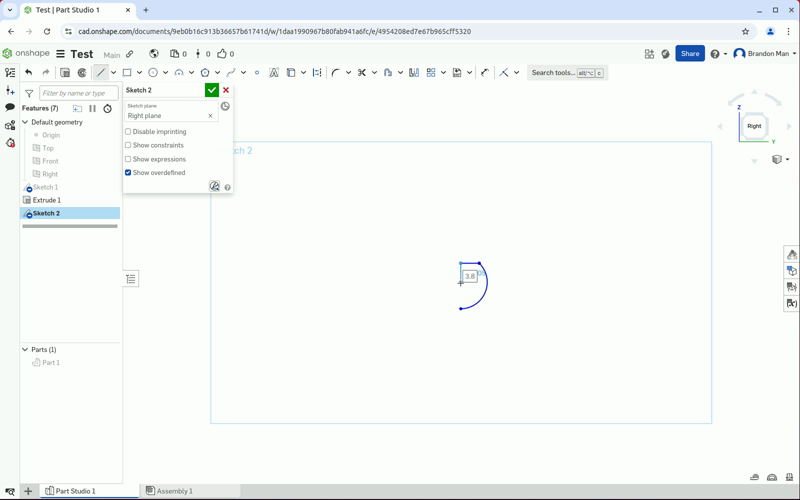
click(460, 282)
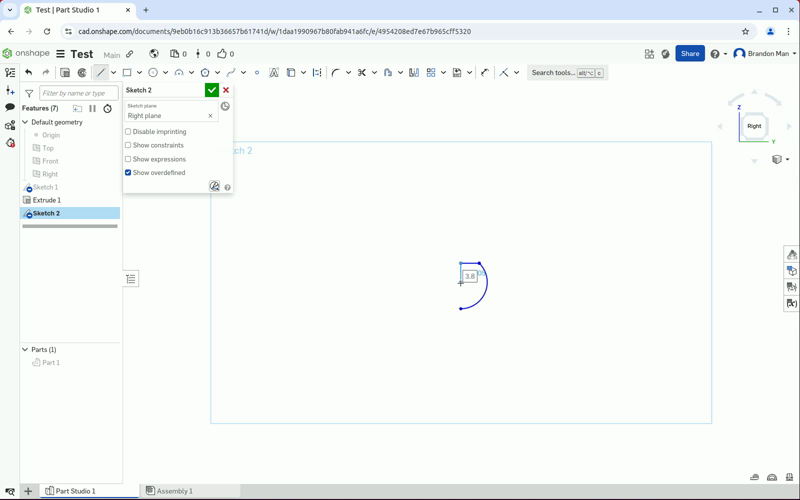
key_up(shift)
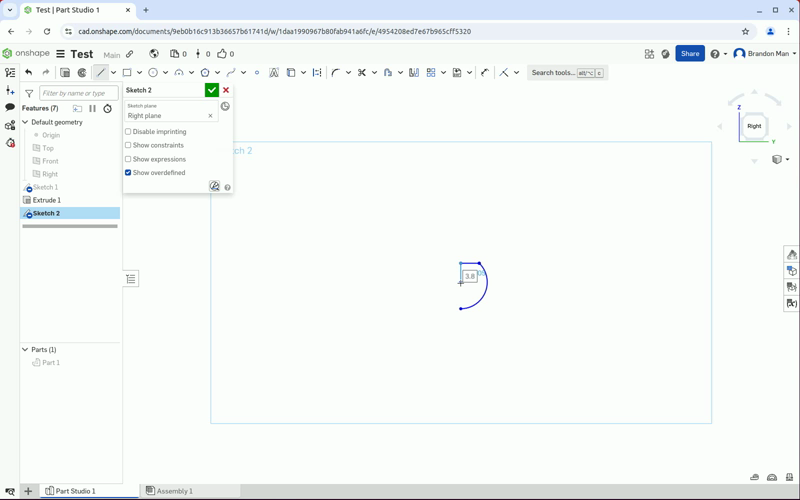
mouse_move(490, 282)
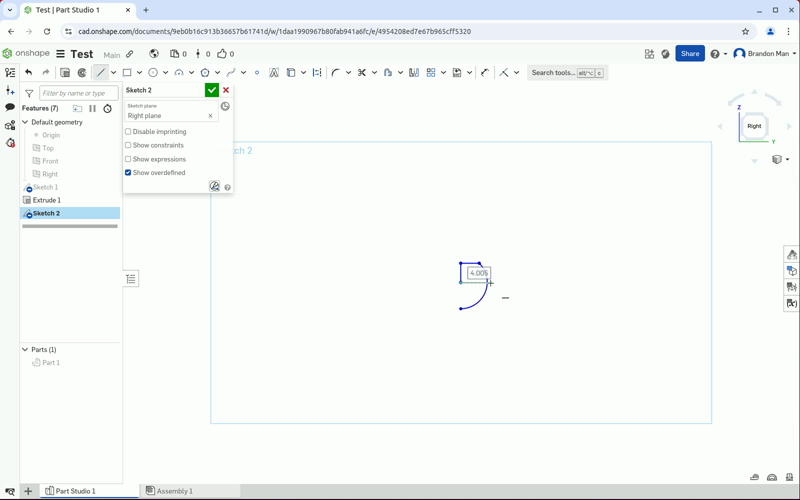
key_down(shift)
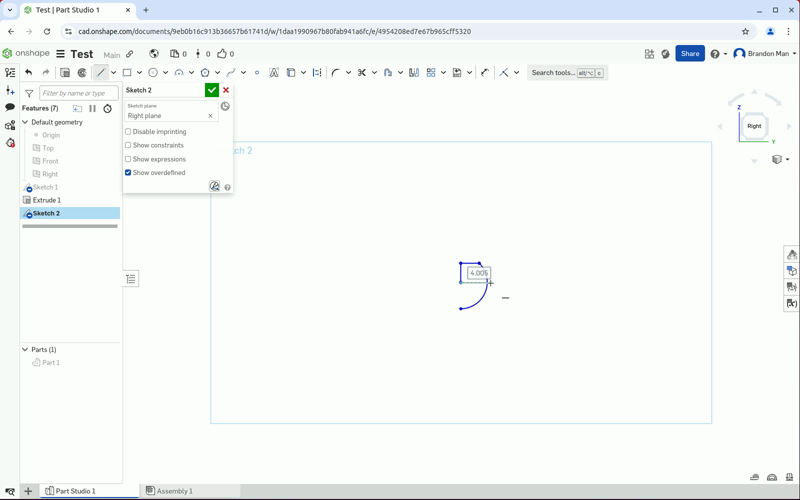
mouse_move(460, 308)
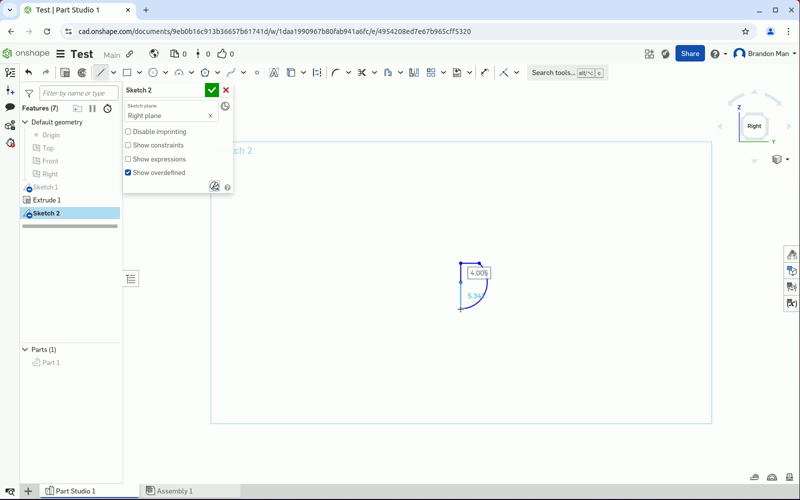
key_up(shift)
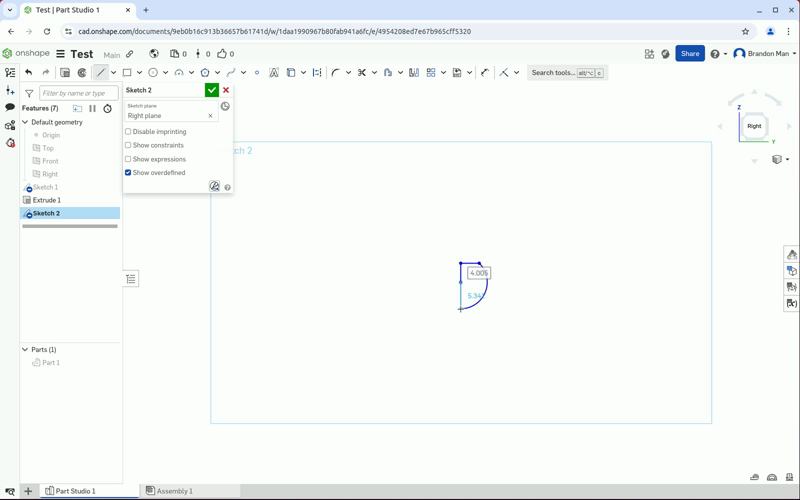
click(460, 308)
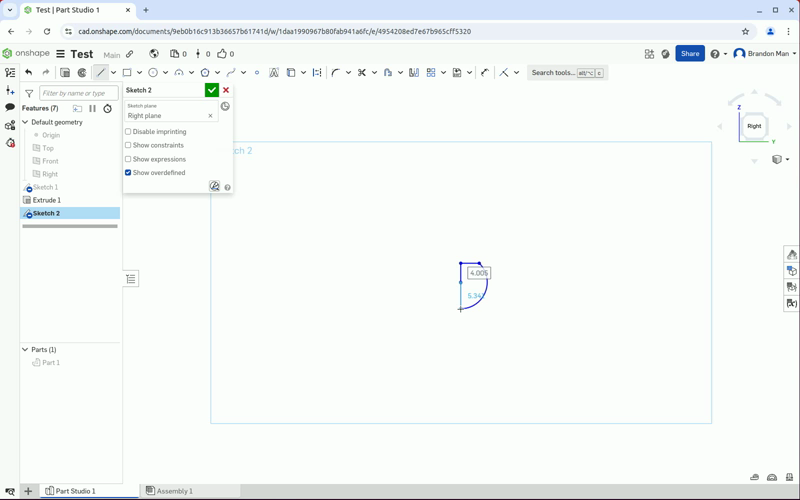
key(esc)
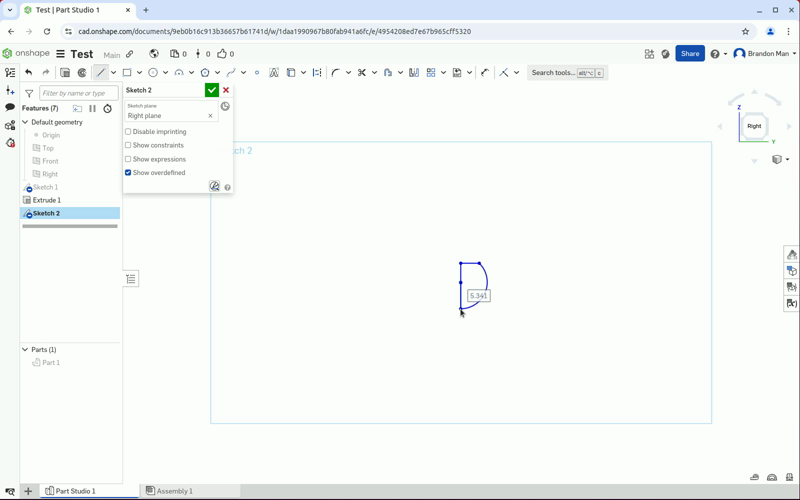
mouse_move(464, 306)
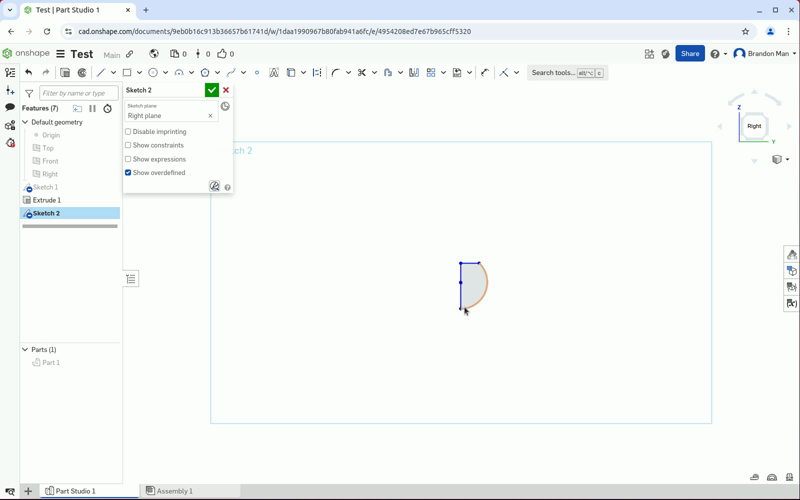
scroll(6)
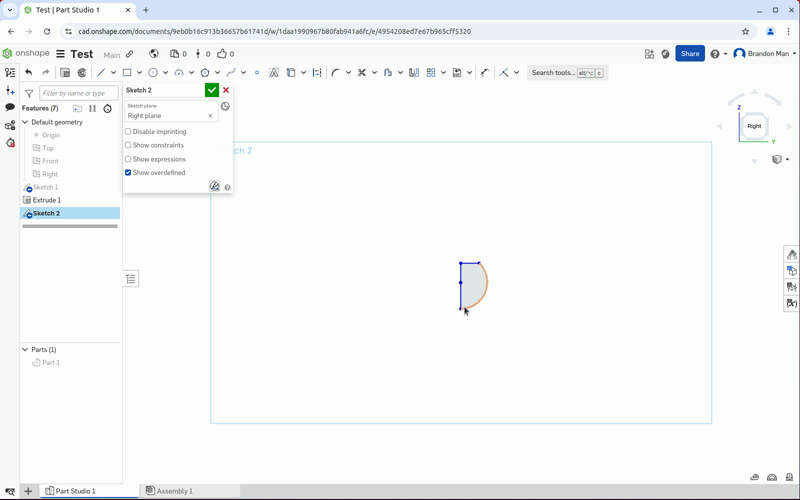
scroll(6)
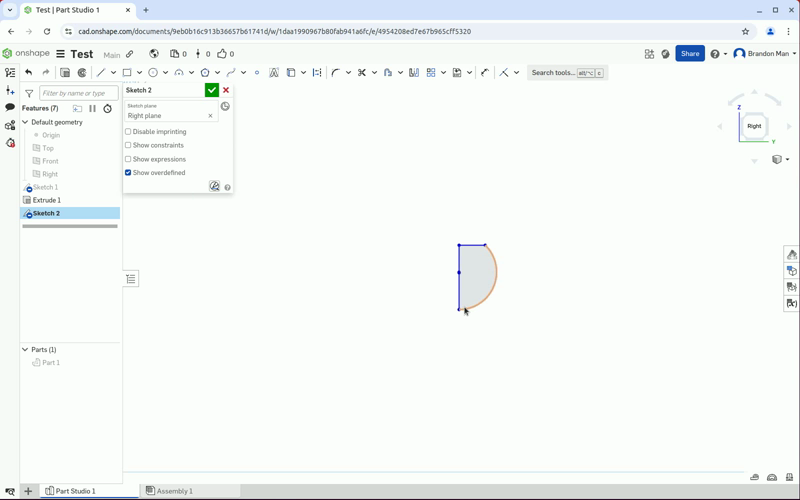
scroll(6)
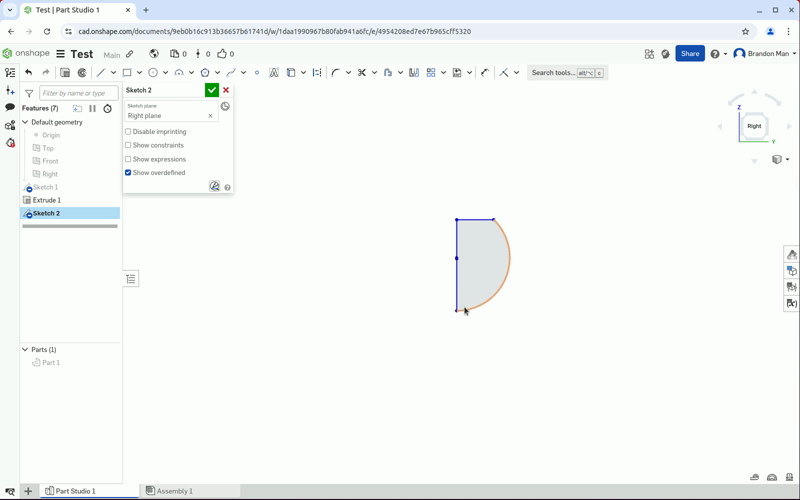
scroll(6)
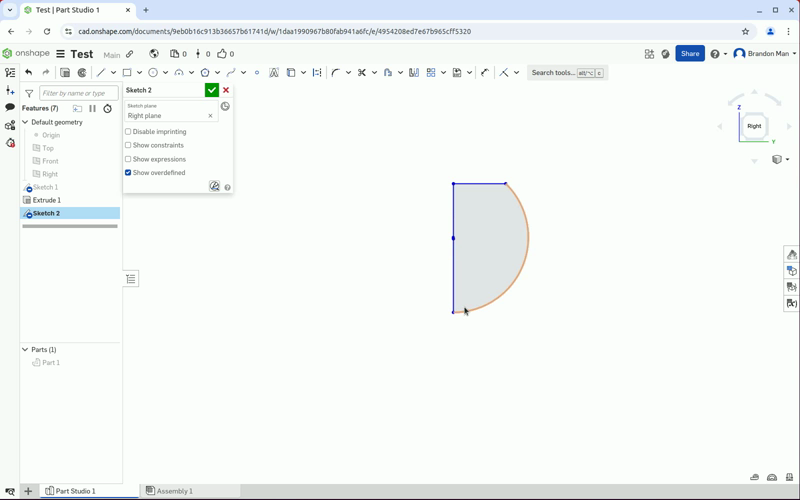
scroll(6)
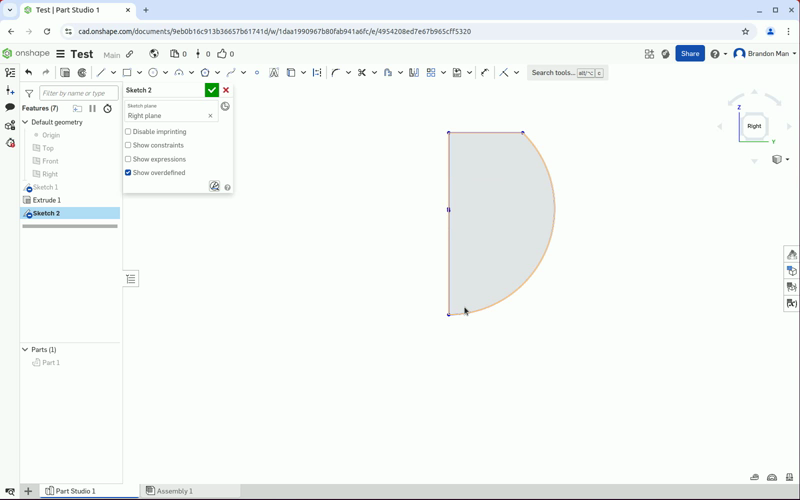
scroll(6)
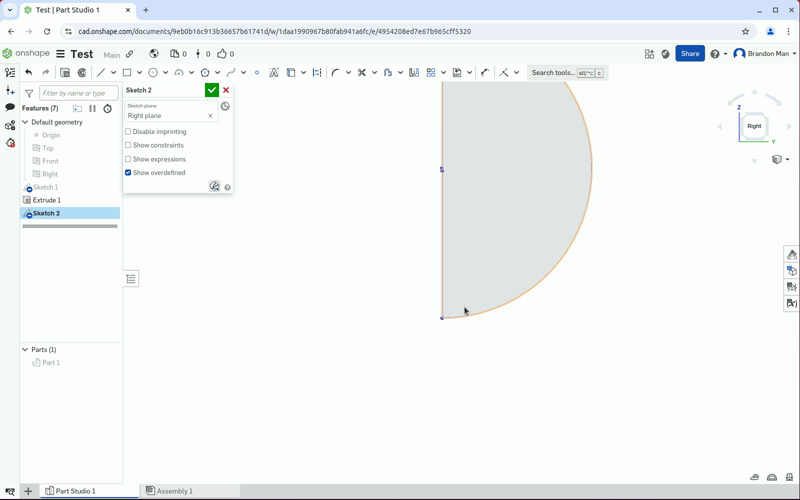
scroll(6)
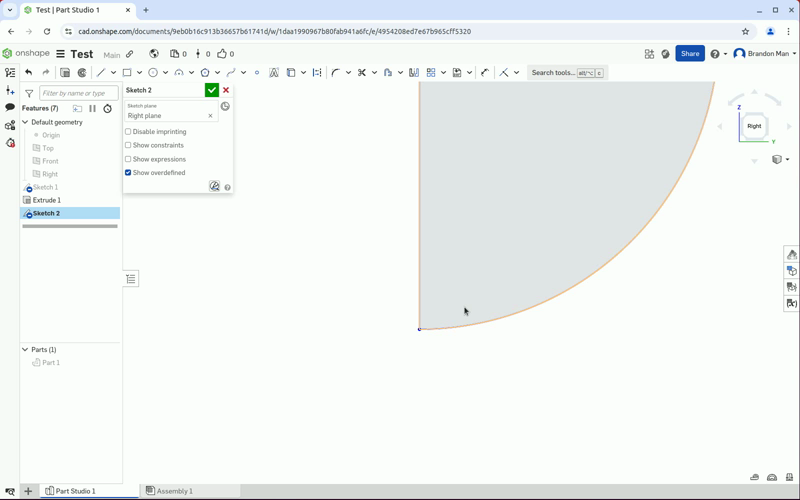
click(464, 306)
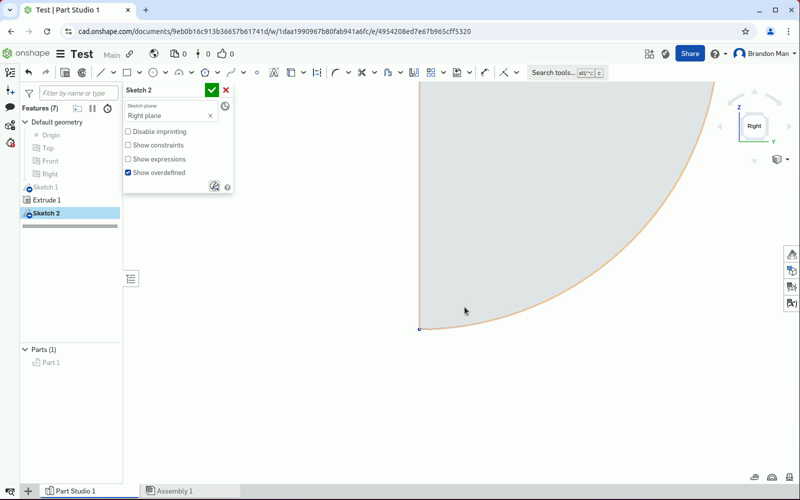
scroll(-6)
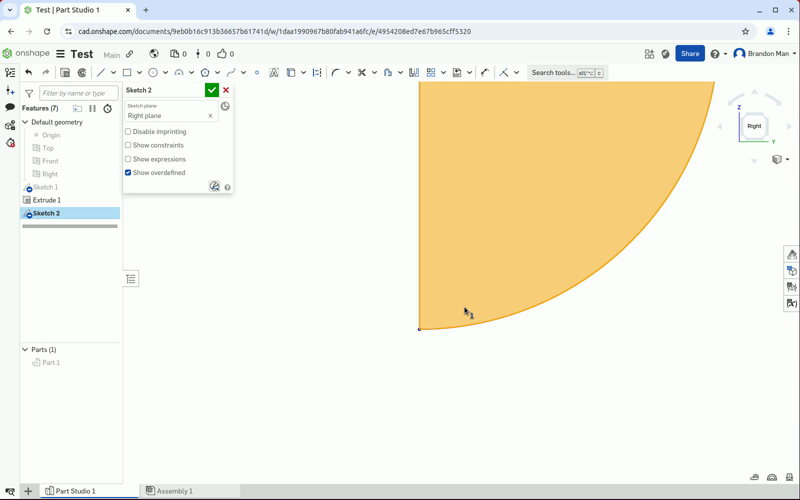
scroll(-6)
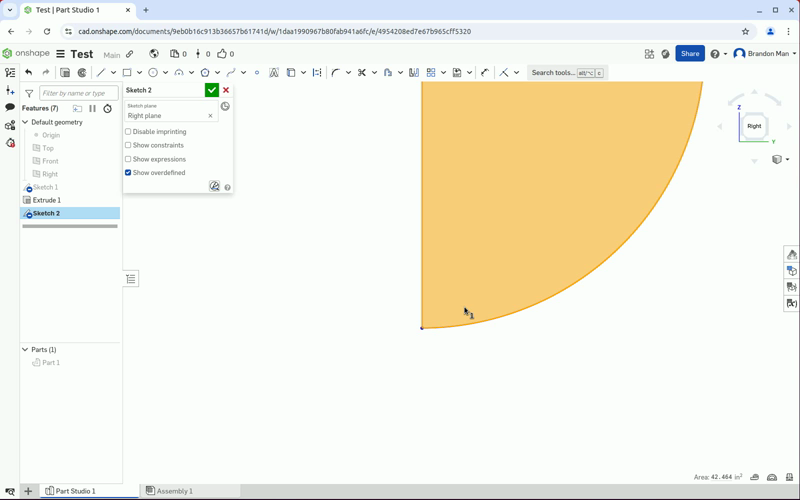
scroll(-6)
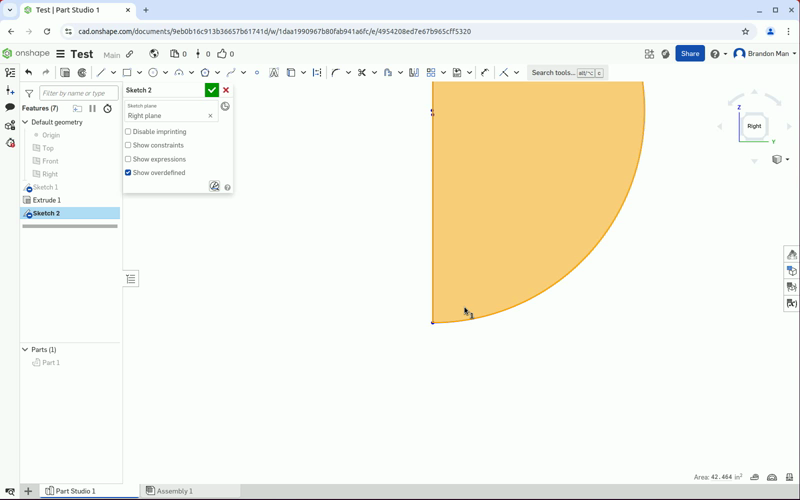
scroll(-6)
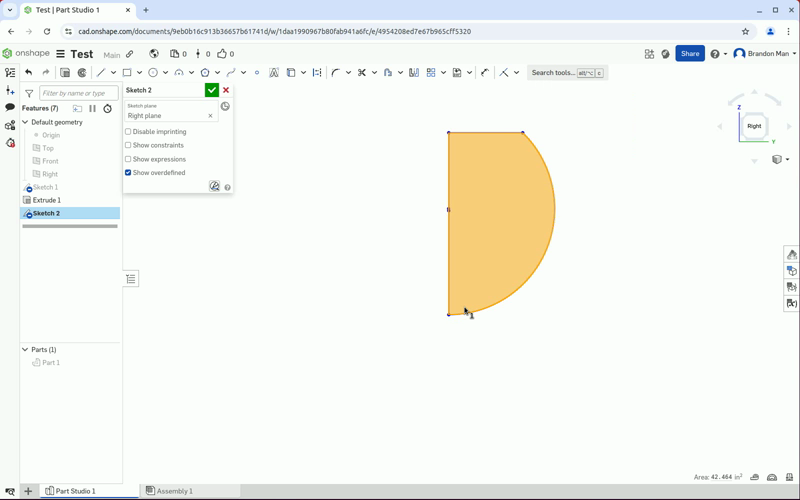
scroll(-6)
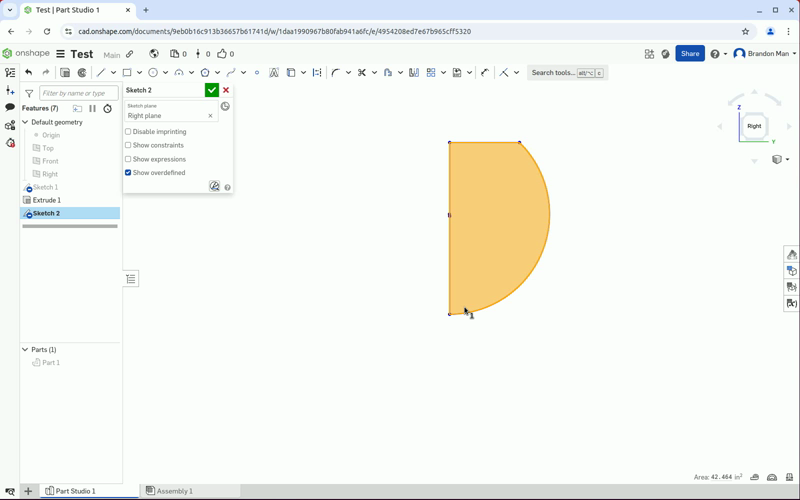
scroll(-6)
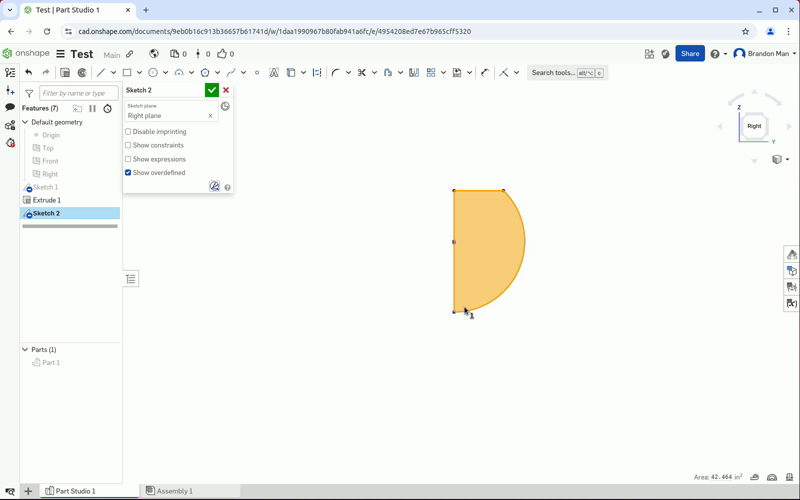
scroll(-6)
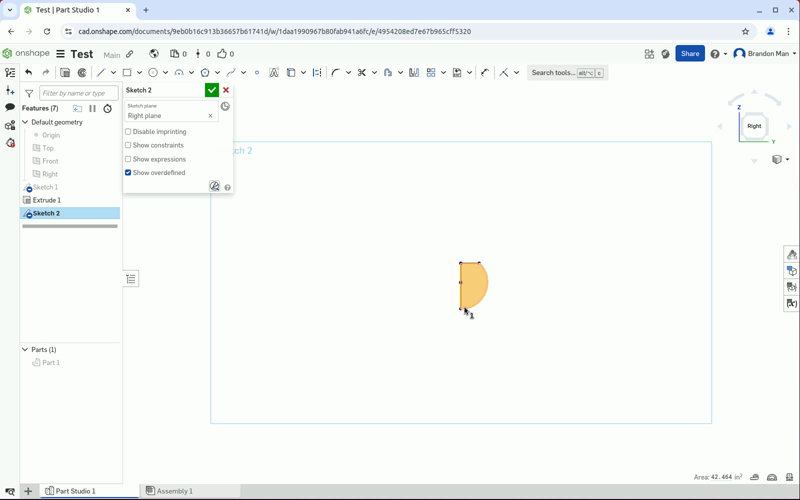
mouse_move(73, 352)
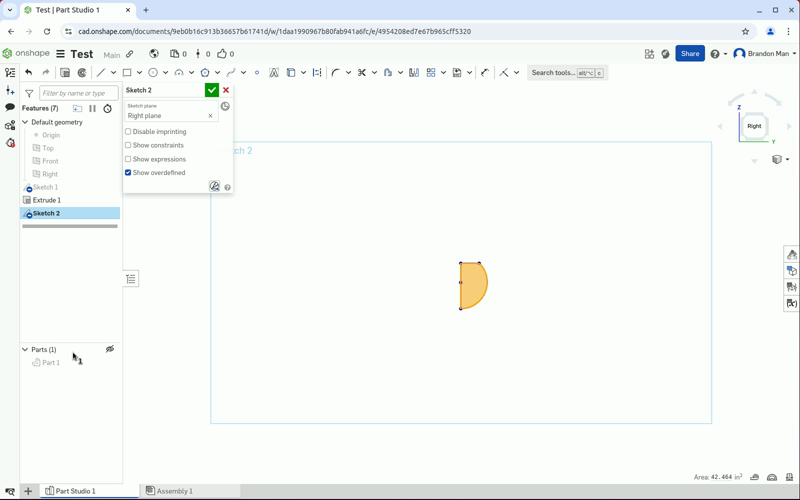
key(shift+y)
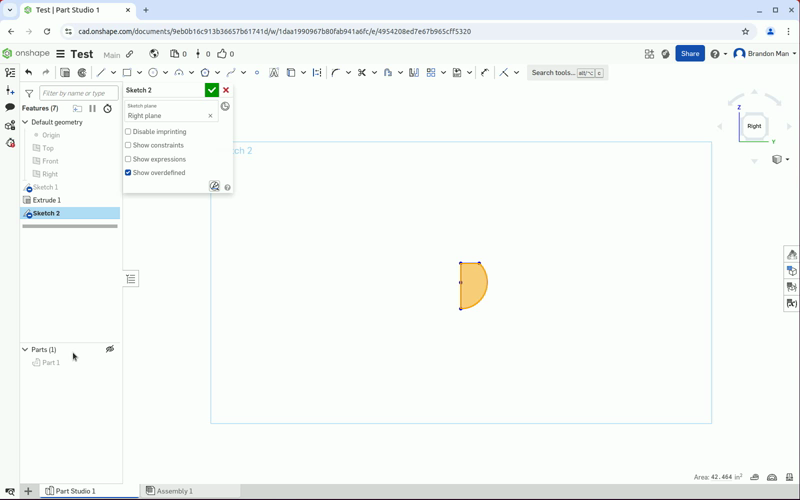
key(shift+e)
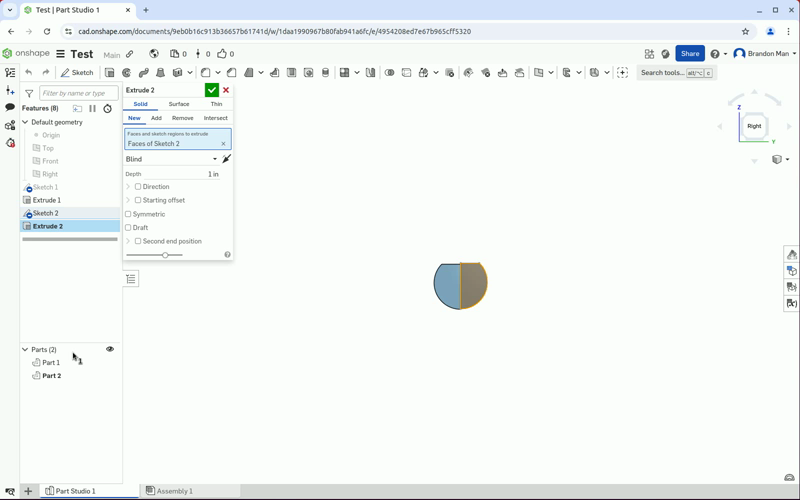
mouse_move(143, 106)
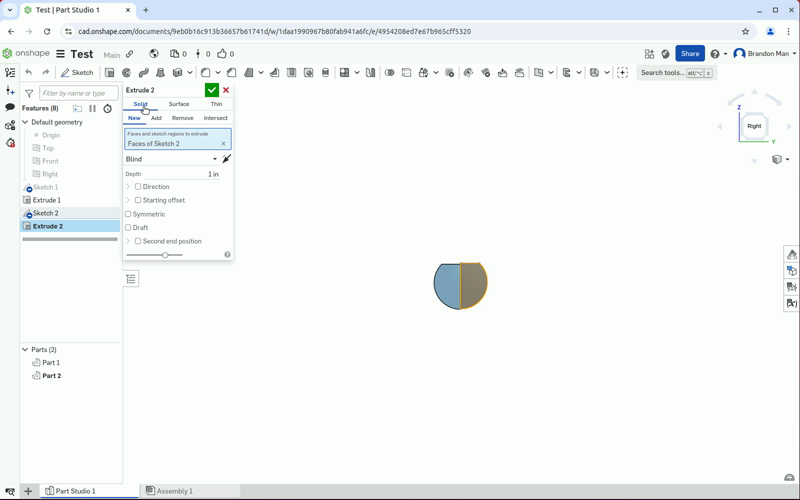
click(143, 106)
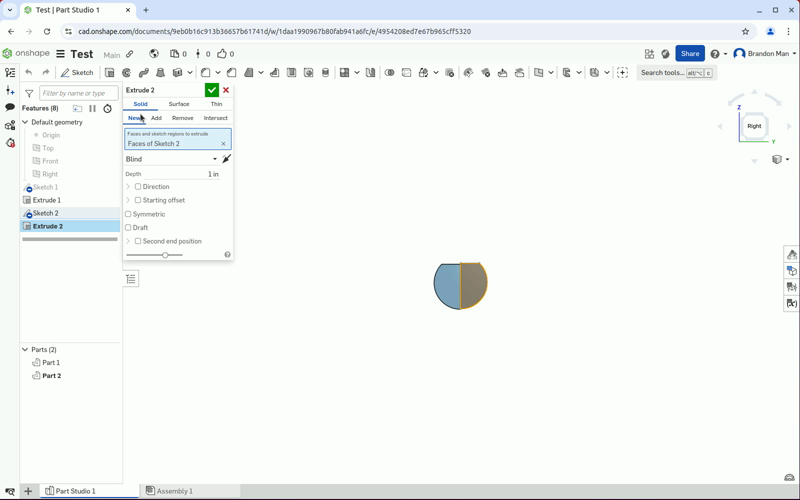
mouse_move(137, 120)
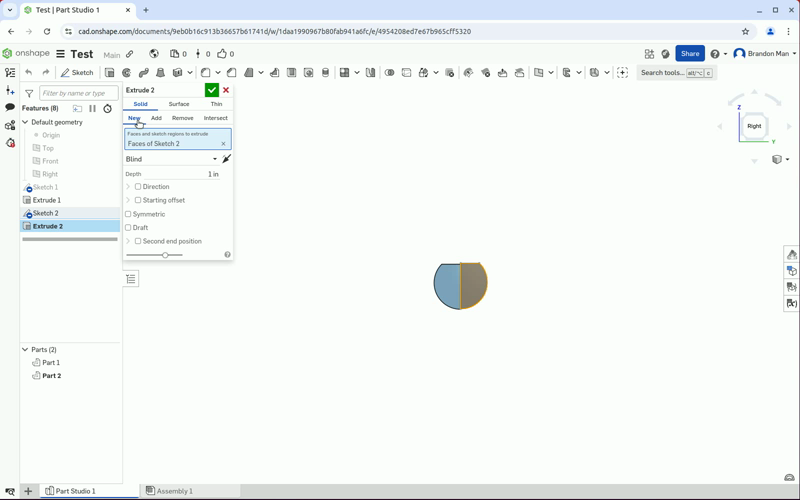
click(137, 120)
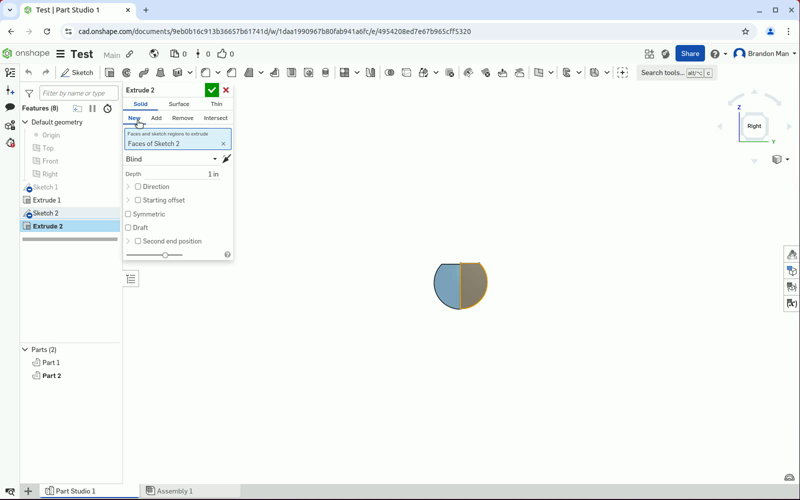
key(tab, 4)
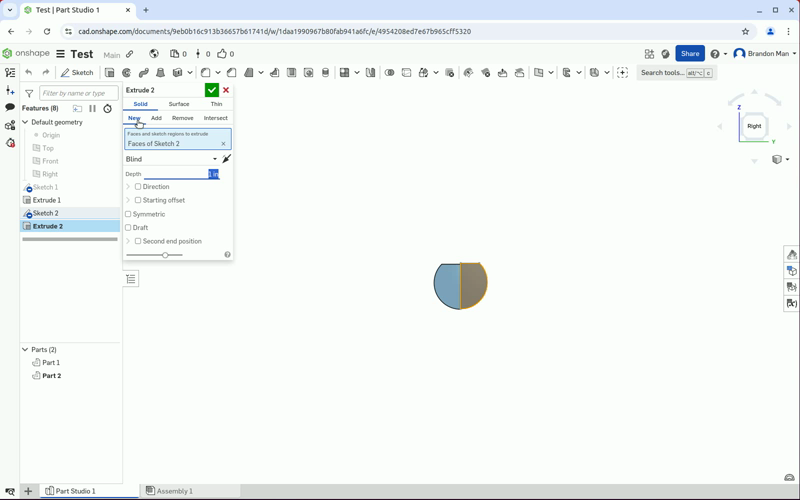
text(46.216)
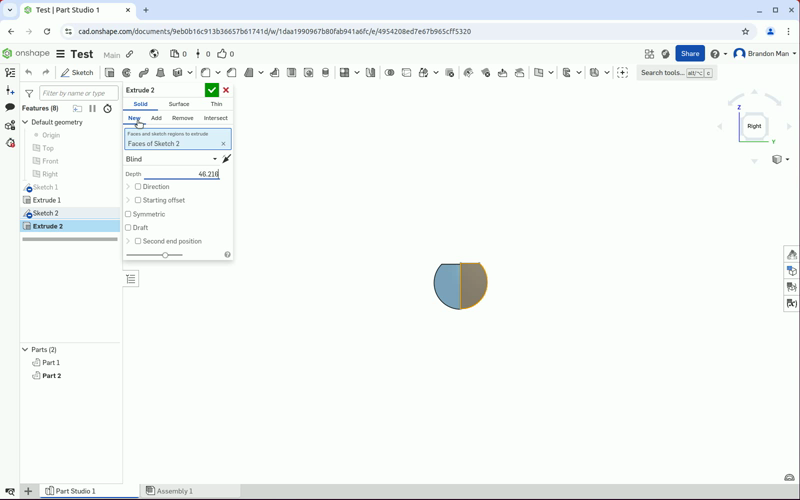
key(tab, 3)
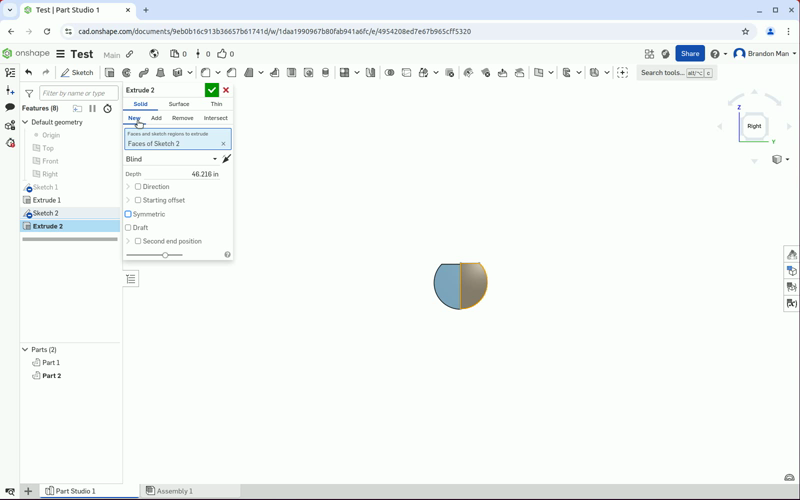
key(space)
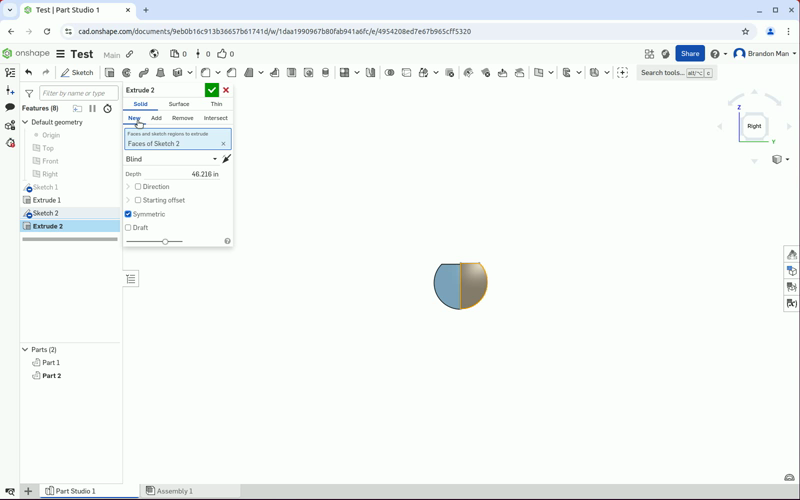
key(enter)
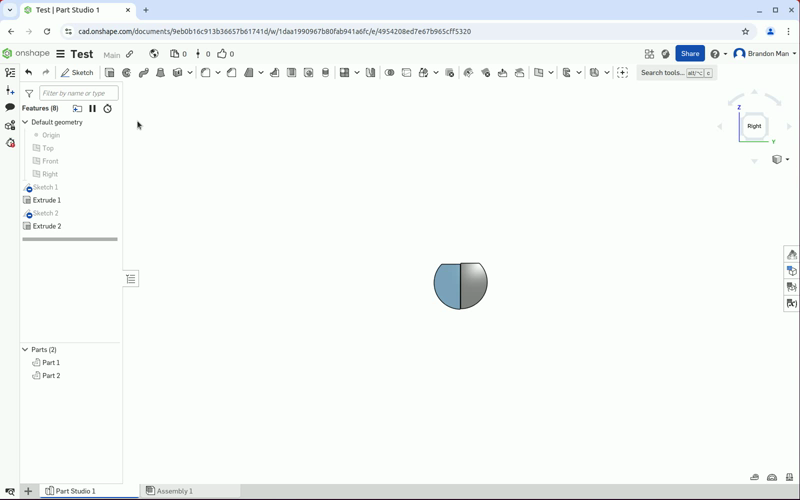
key(shift+h)
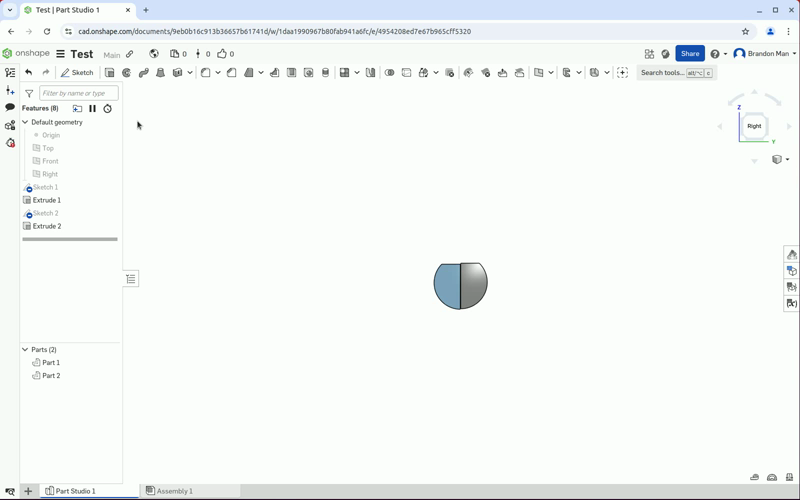
key(shift+h)
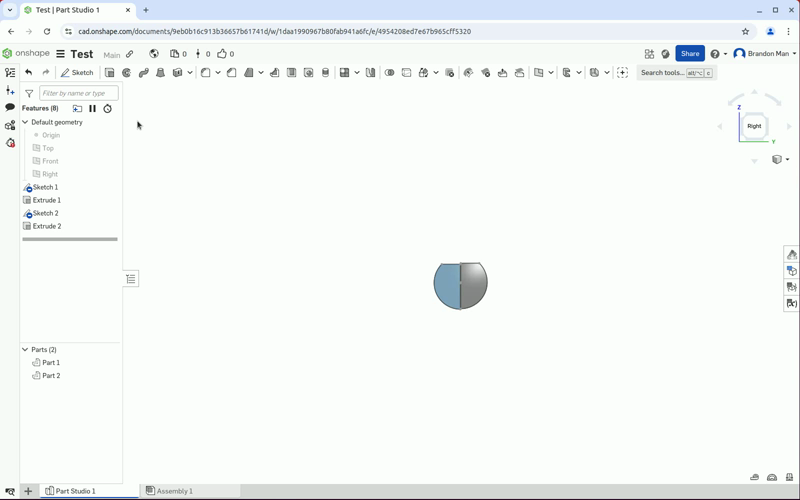
key(shift+7)
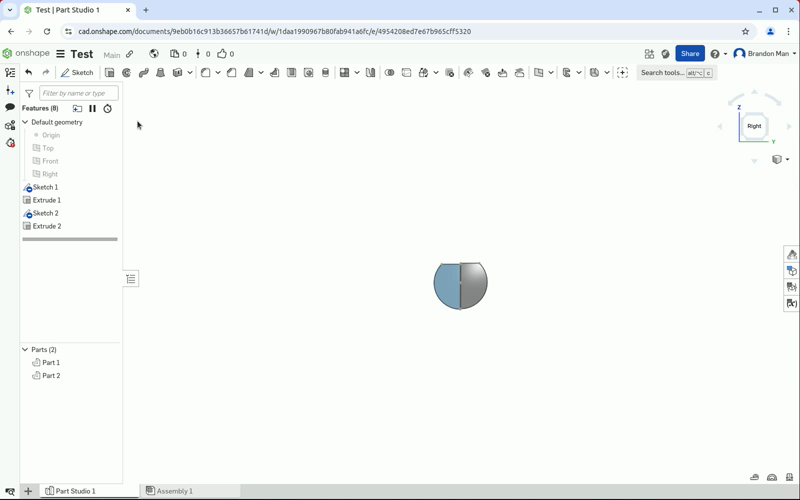
key(right, 2)
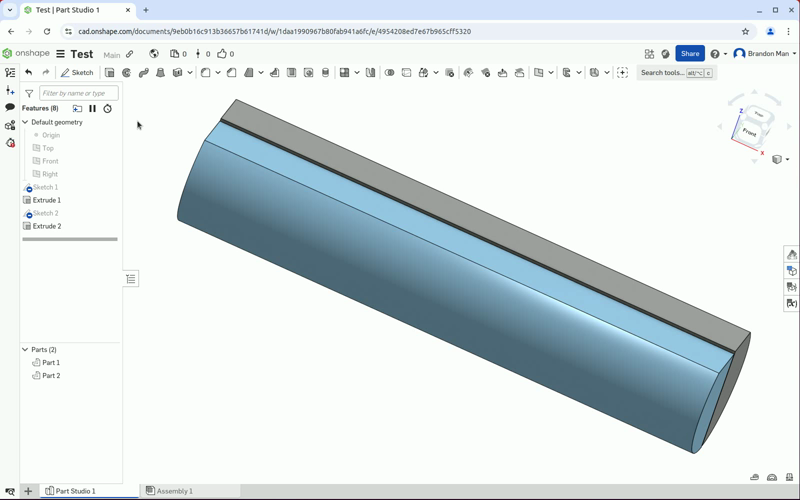
key(down, 2)
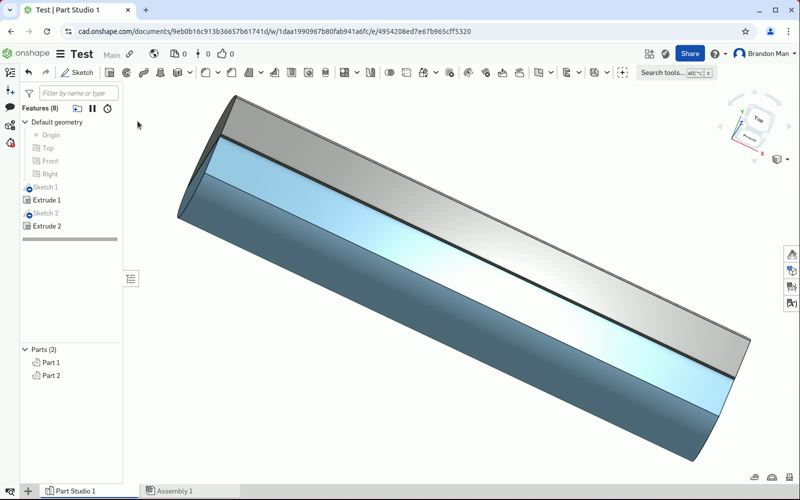
key(up, 2)
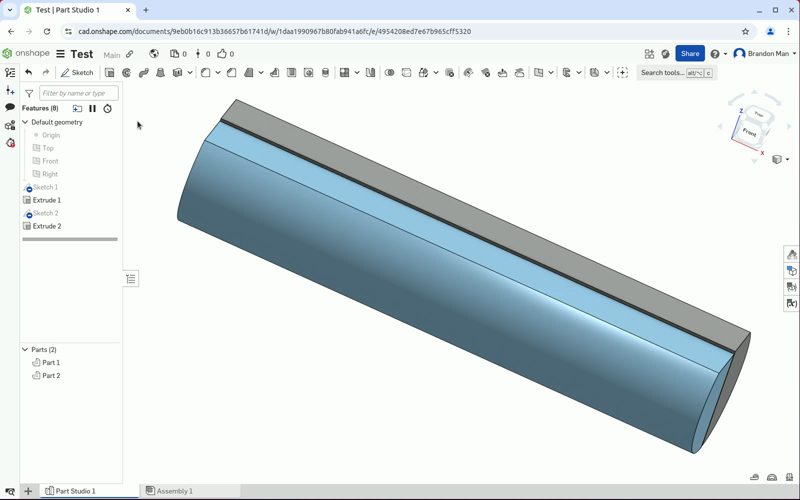
key(left, 2)
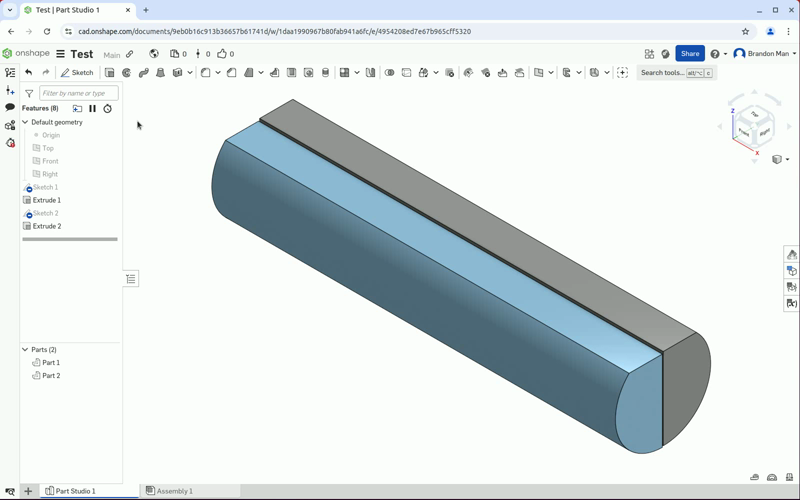
mouse_move(73, 189)
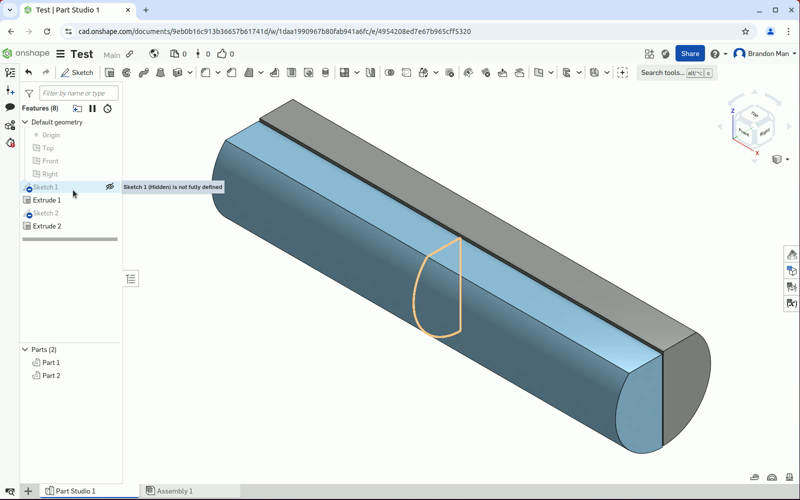
click(73, 189)